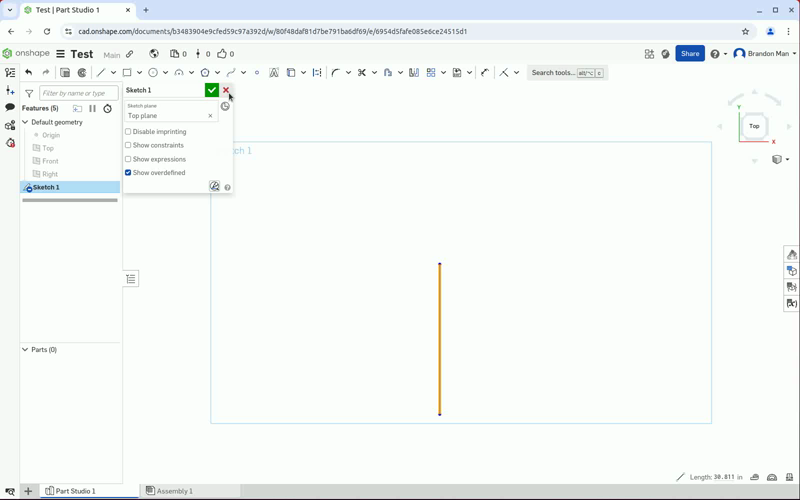
key(shift+h)
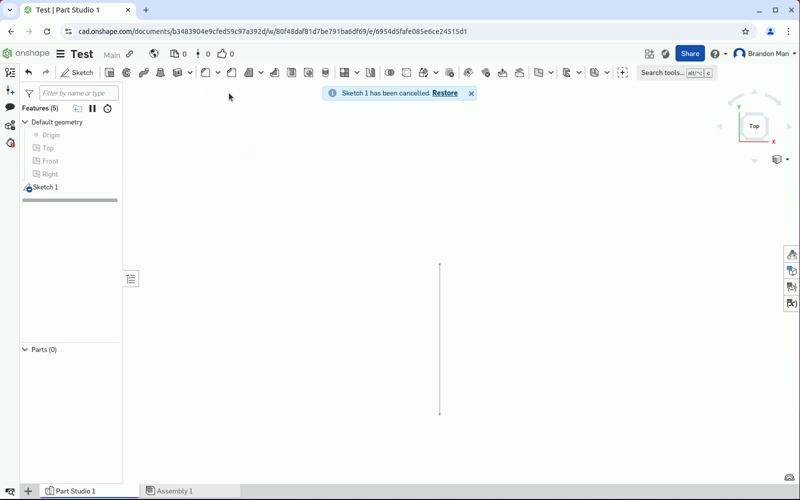
key(shift+s)
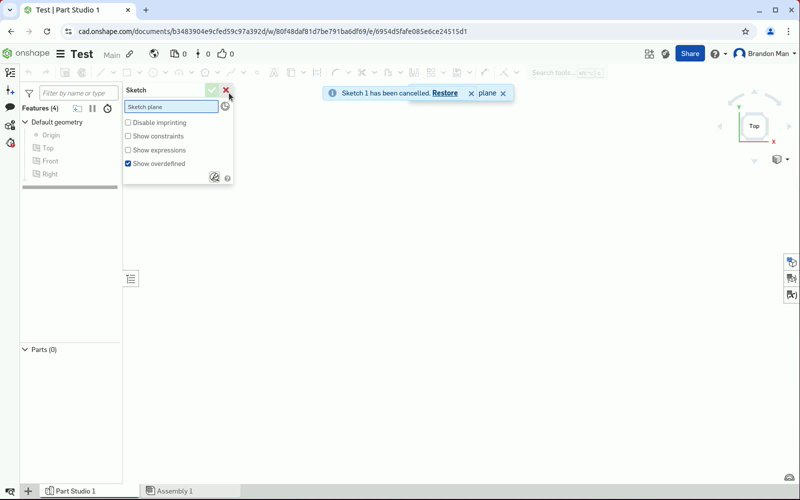
mouse_move(73, 150)
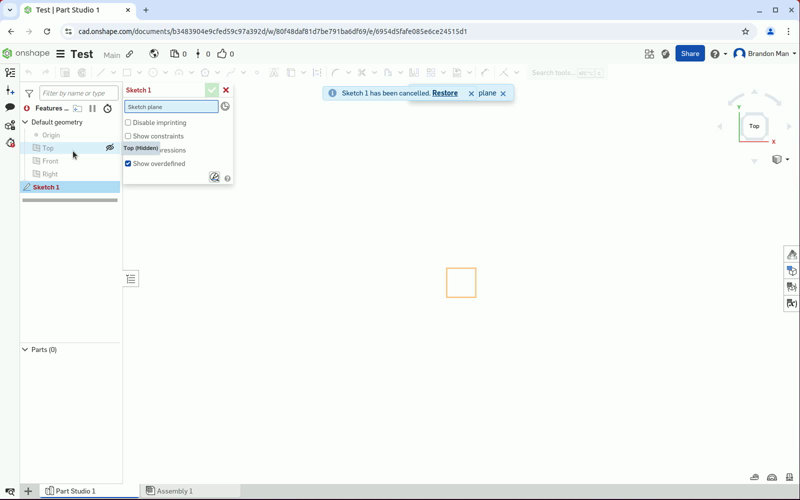
click(73, 150)
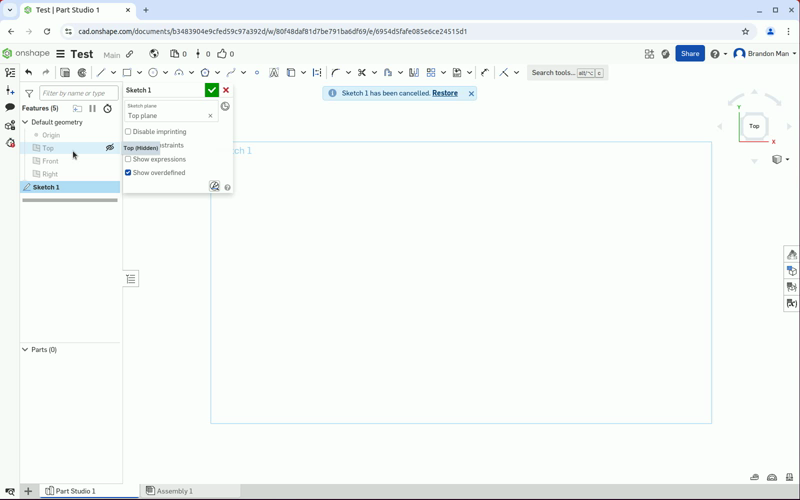
mouse_move(73, 352)
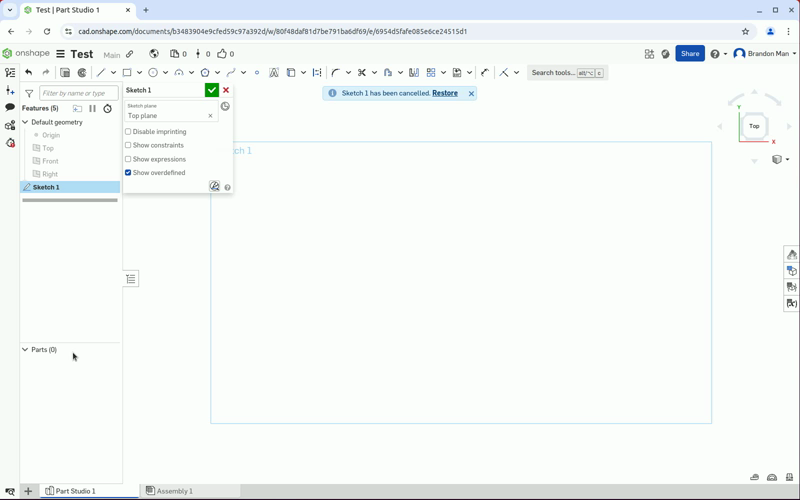
key(y)
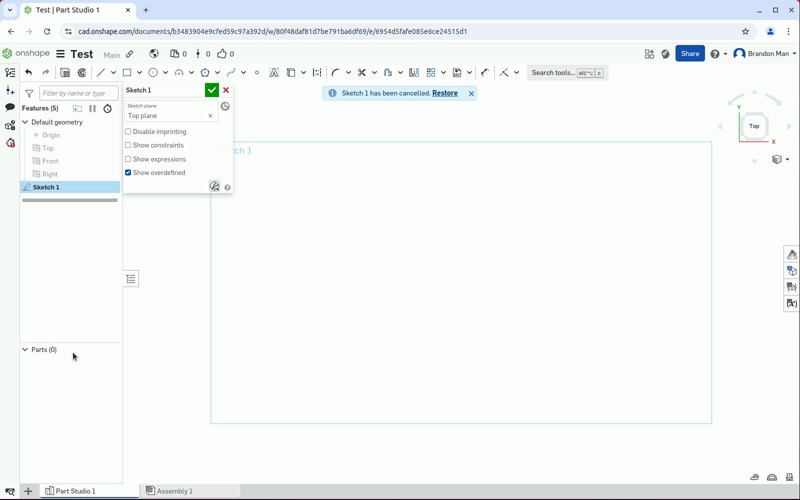
key(c)
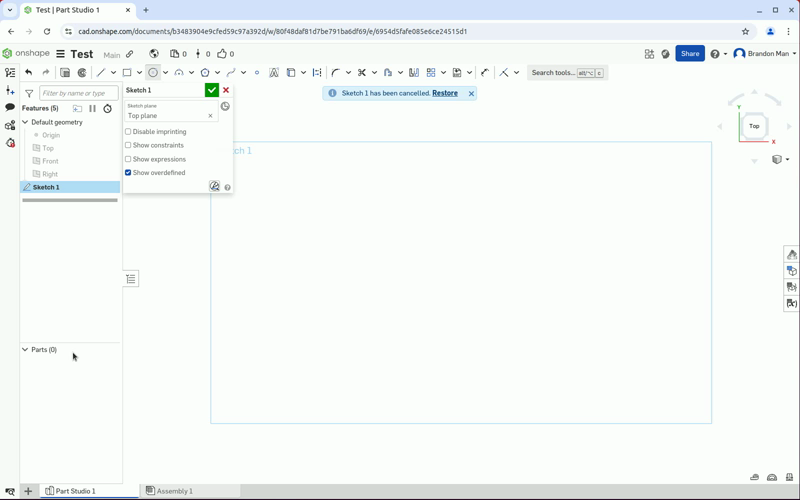
key_down(shift)
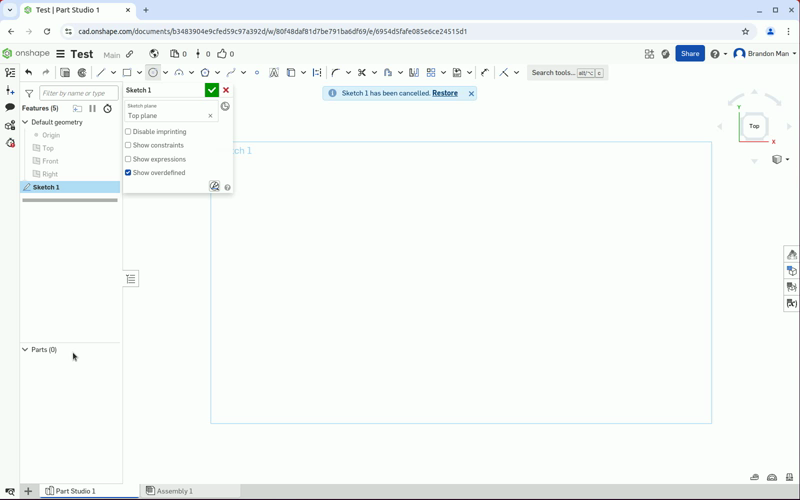
mouse_move(461, 282)
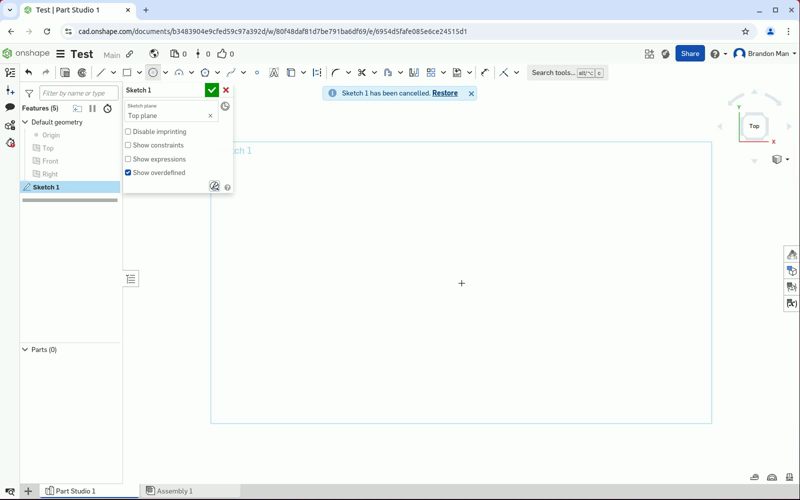
click(461, 282)
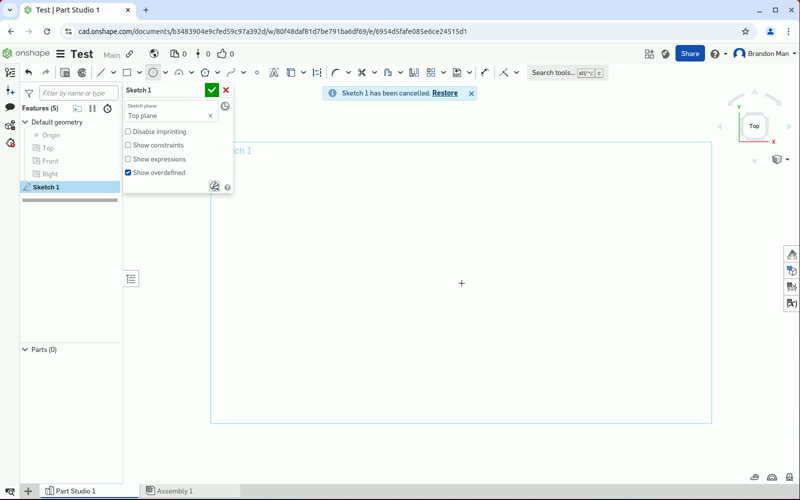
key_up(shift)
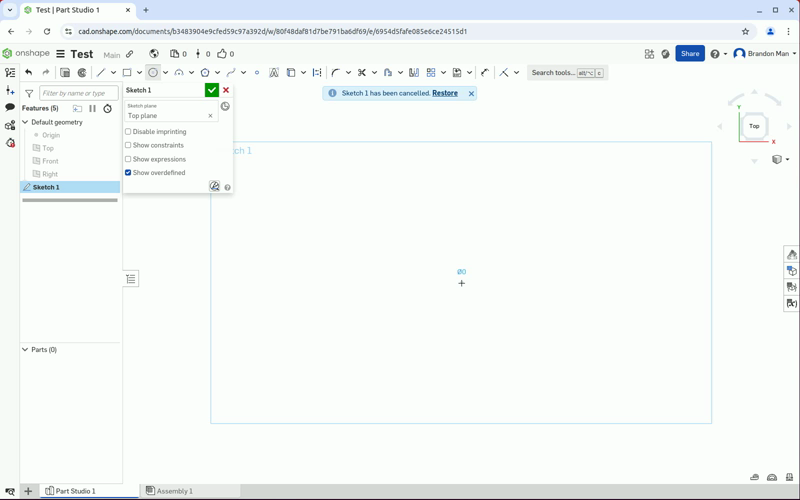
mouse_move(486, 282)
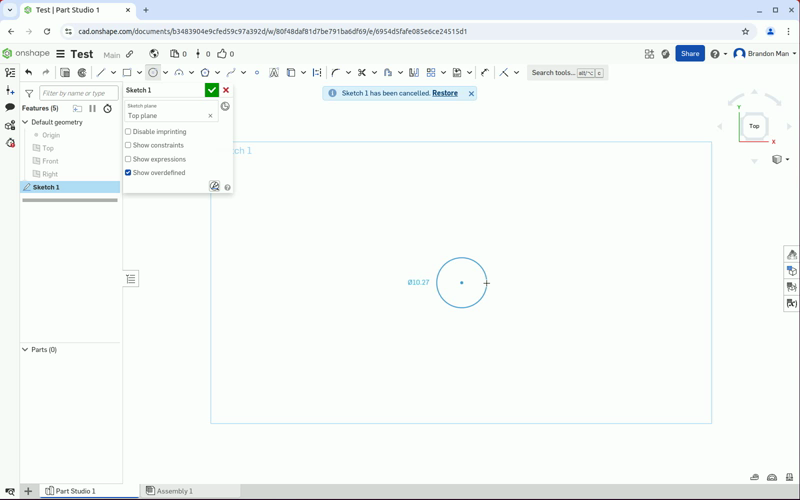
click(486, 282)
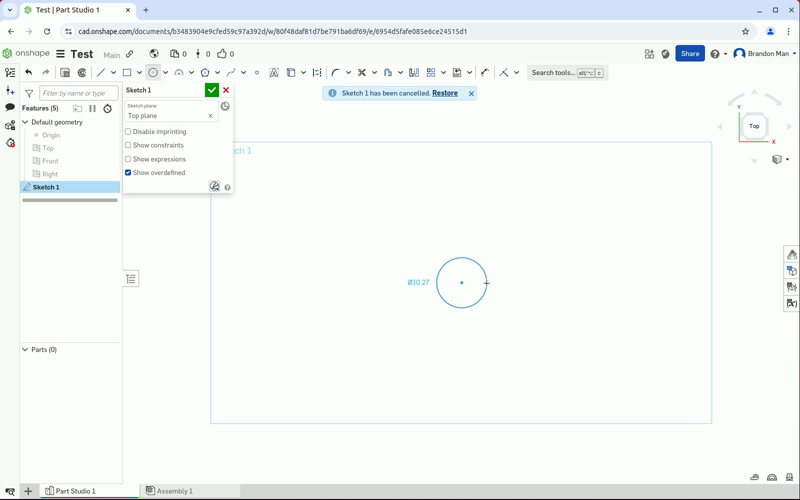
key(esc)
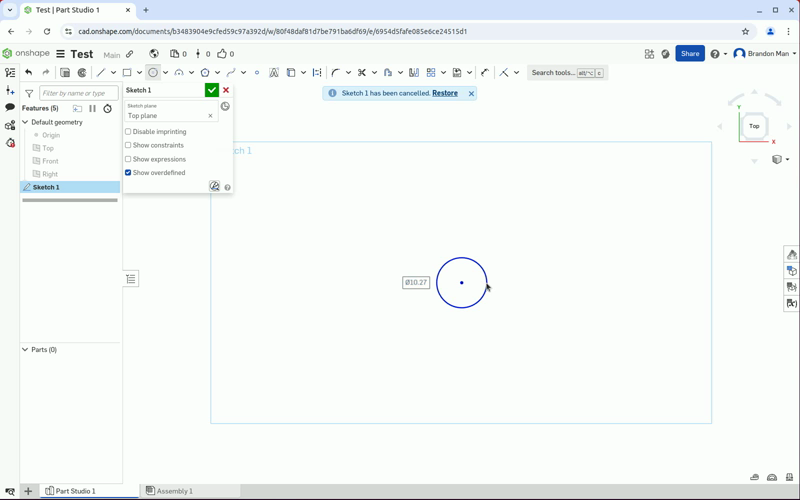
mouse_move(455, 270)
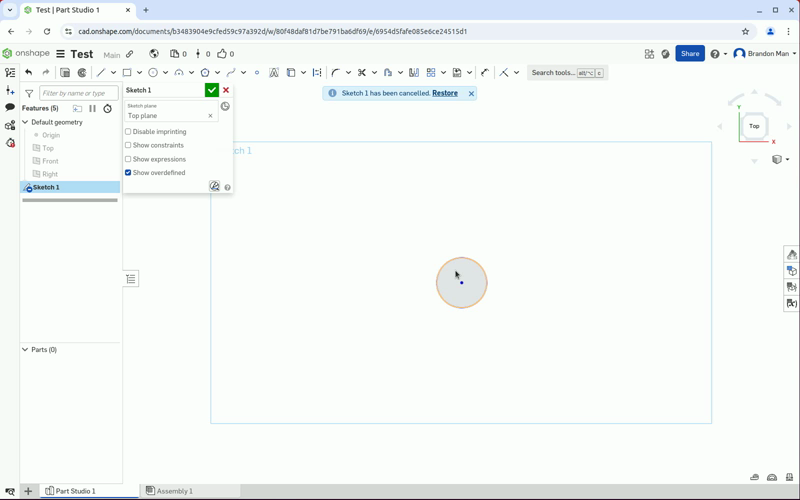
click(455, 270)
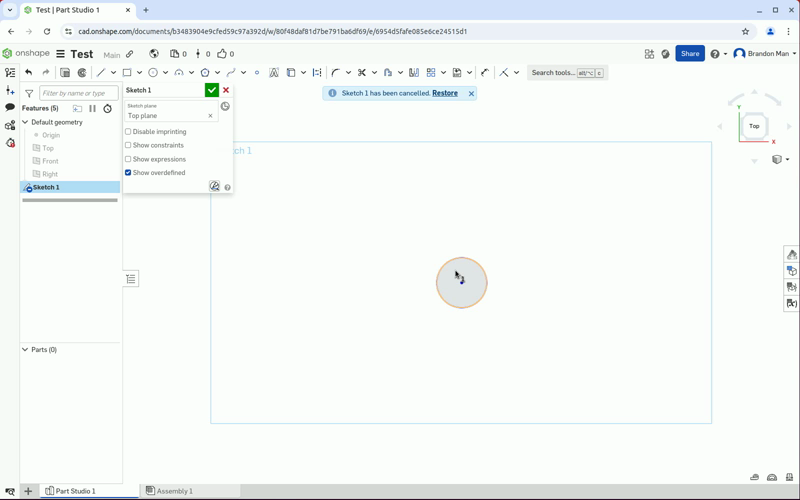
mouse_move(73, 352)
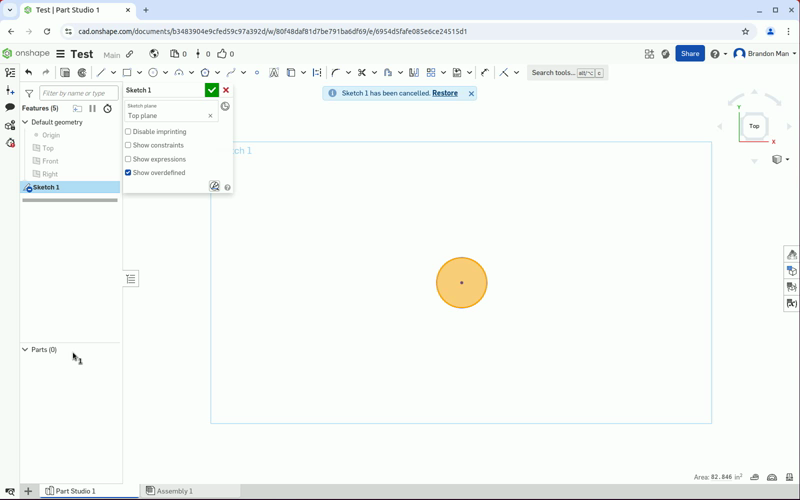
key(shift+y)
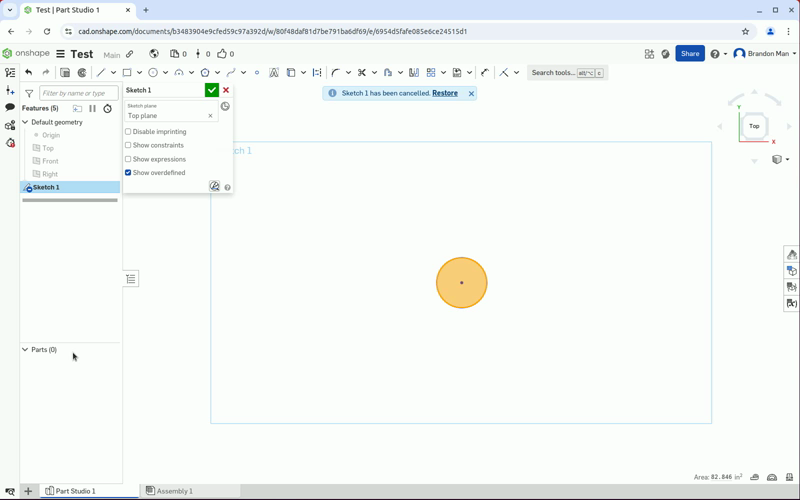
key(shift+e)
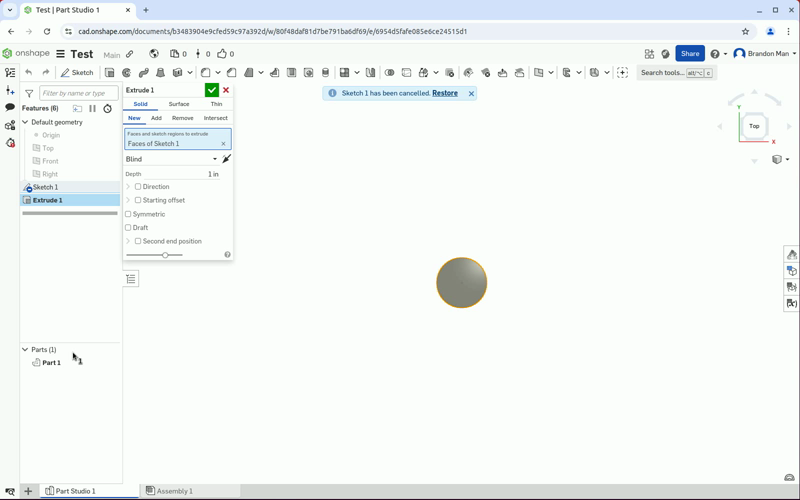
mouse_move(143, 106)
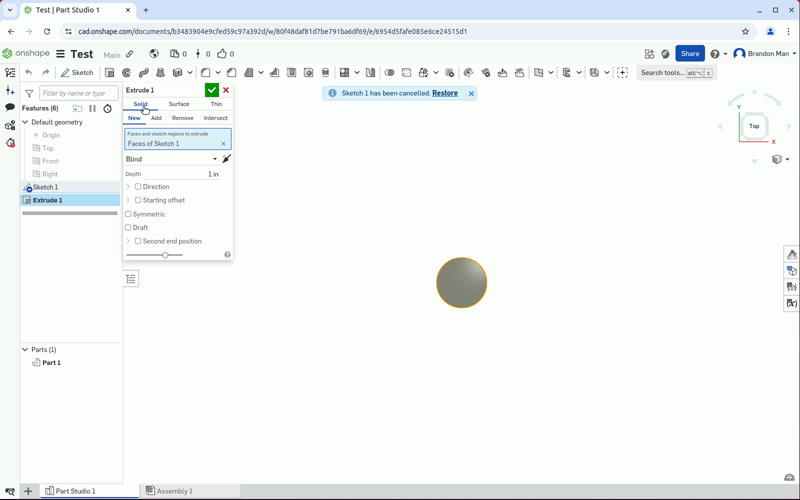
click(143, 106)
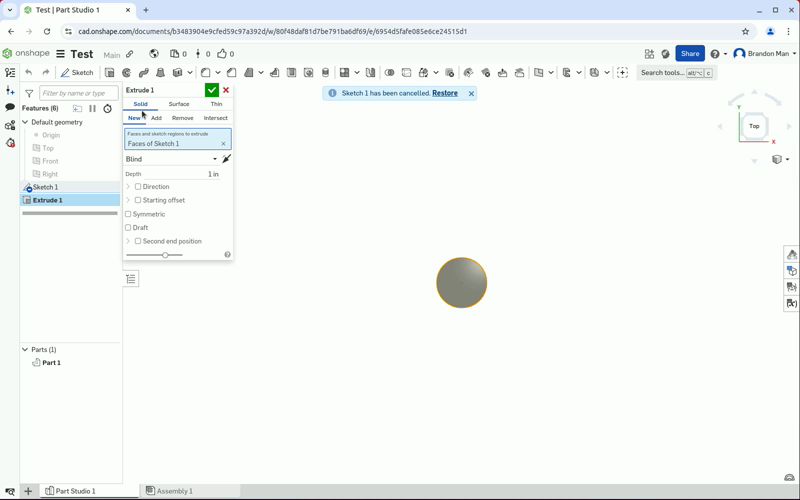
mouse_move(137, 120)
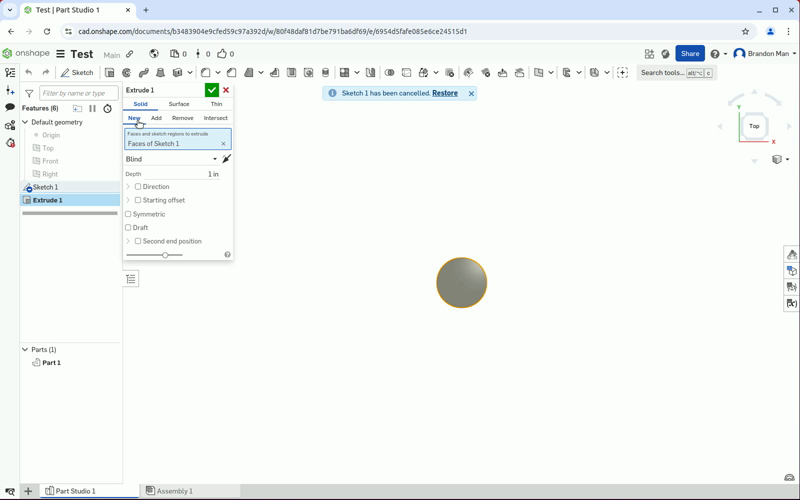
click(137, 120)
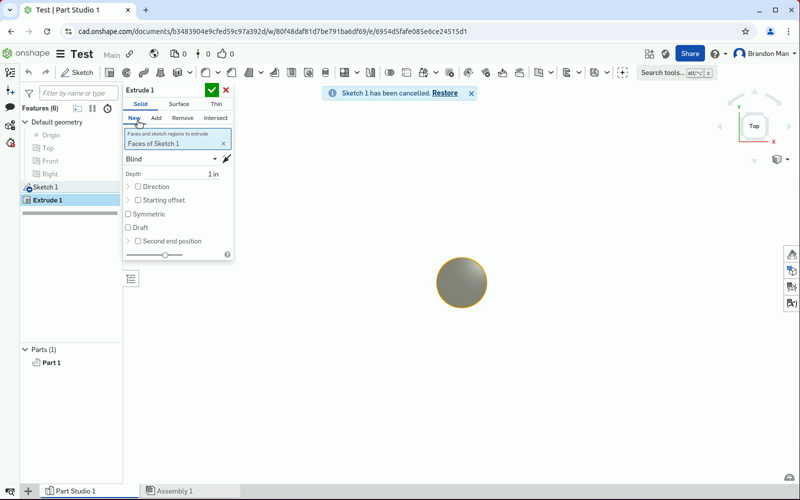
key(tab, 4)
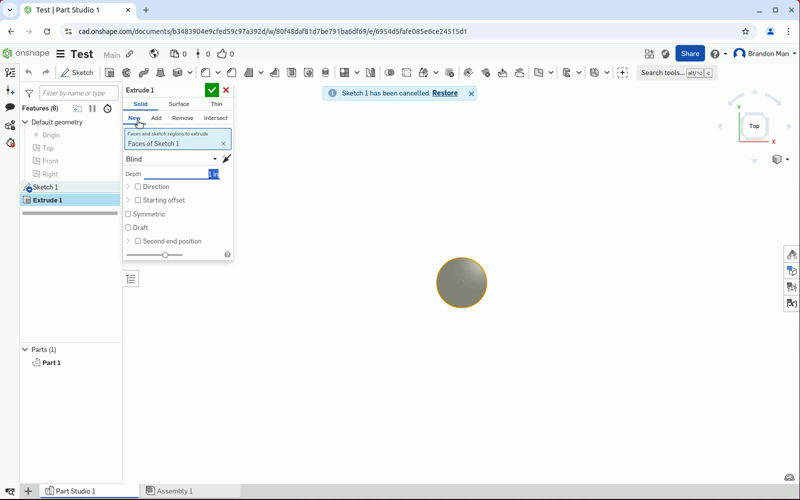
text(-6.981)
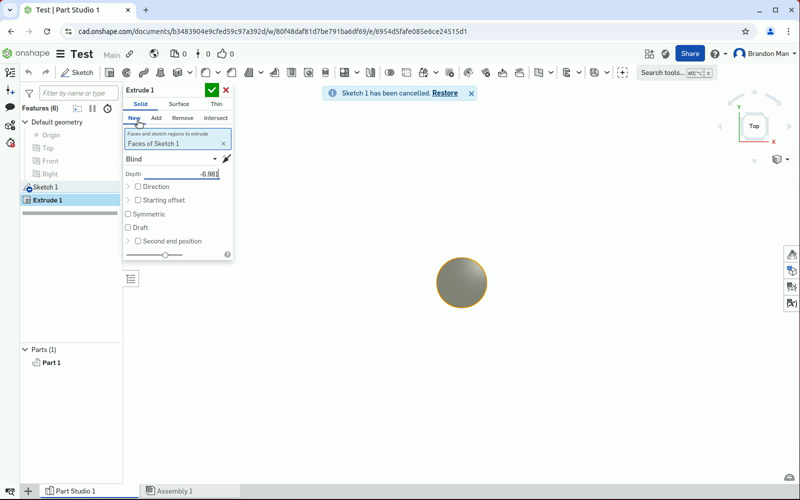
key(enter)
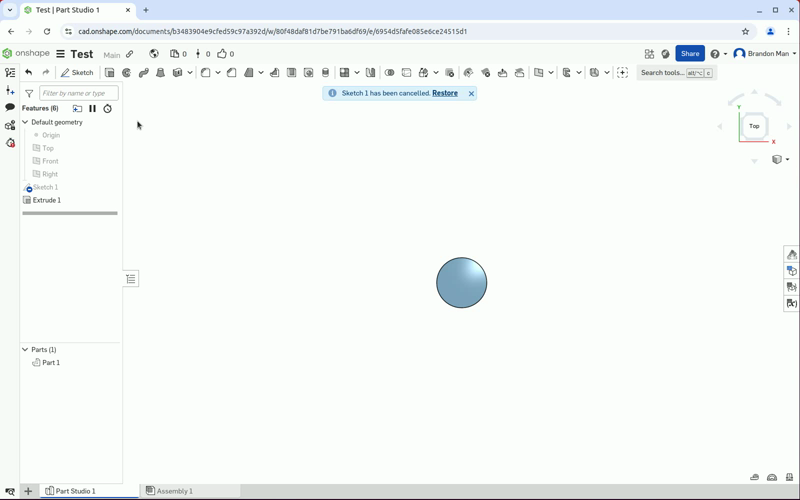
key(shift+h)
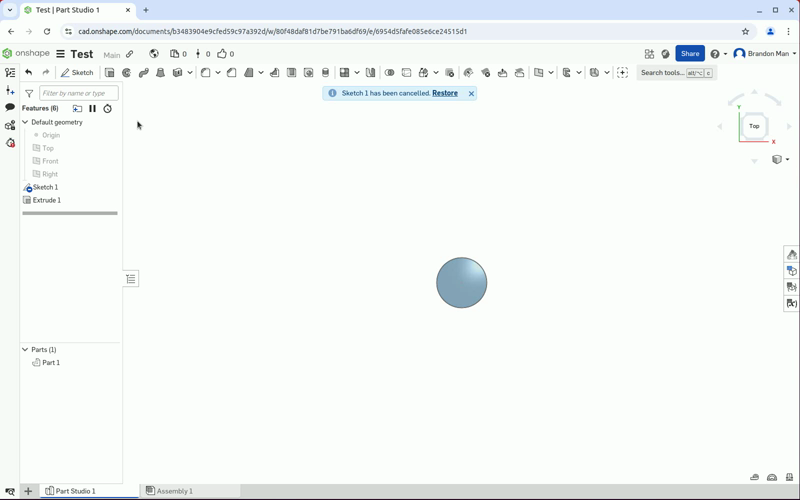
key(shift+h)
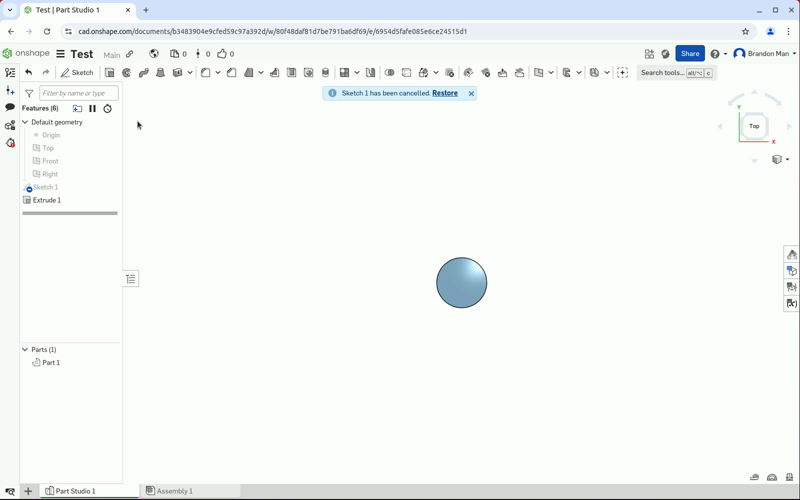
mouse_move(73, 189)
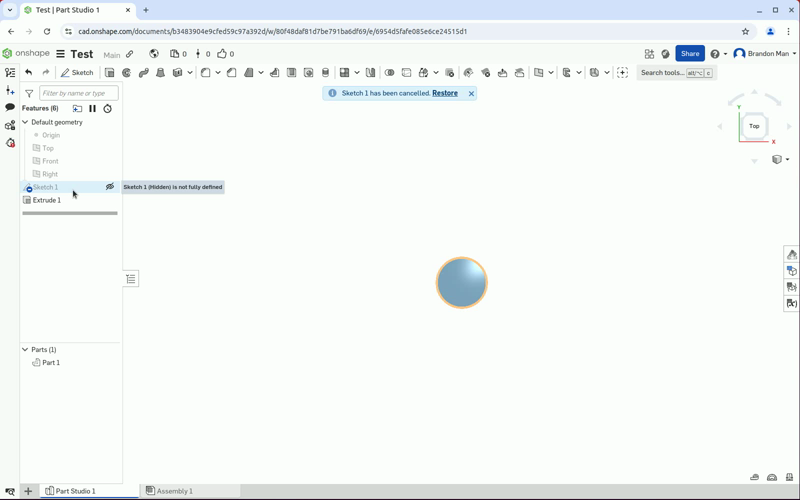
click(73, 189)
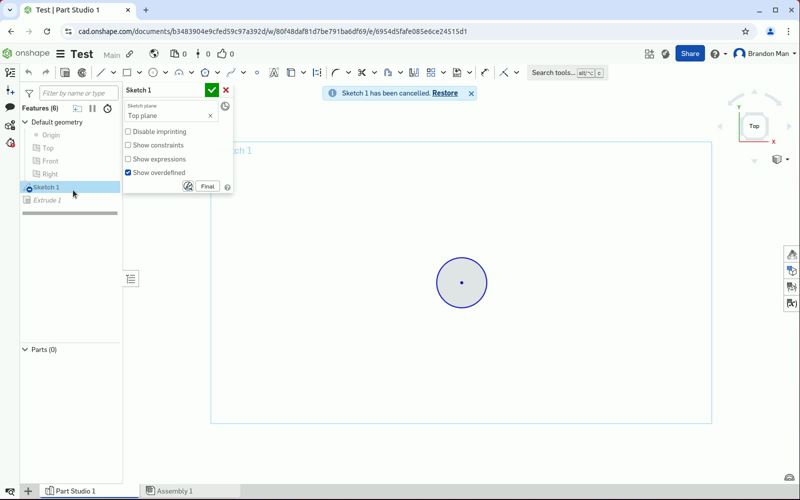
mouse_move(229, 92)
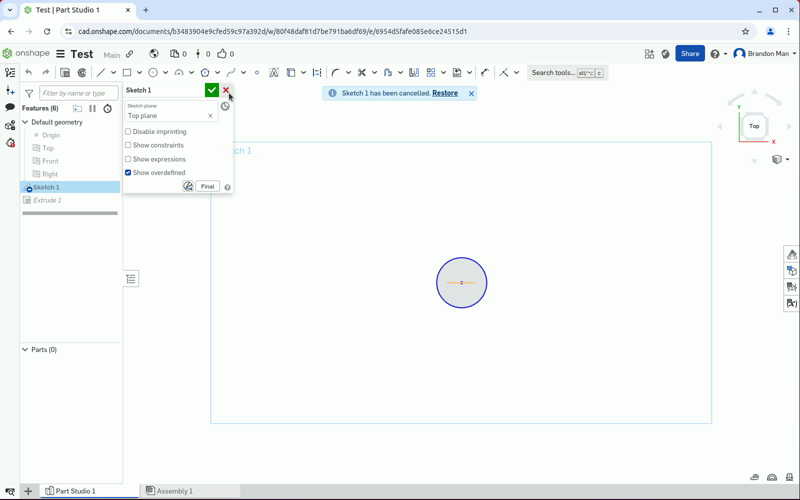
click(229, 92)
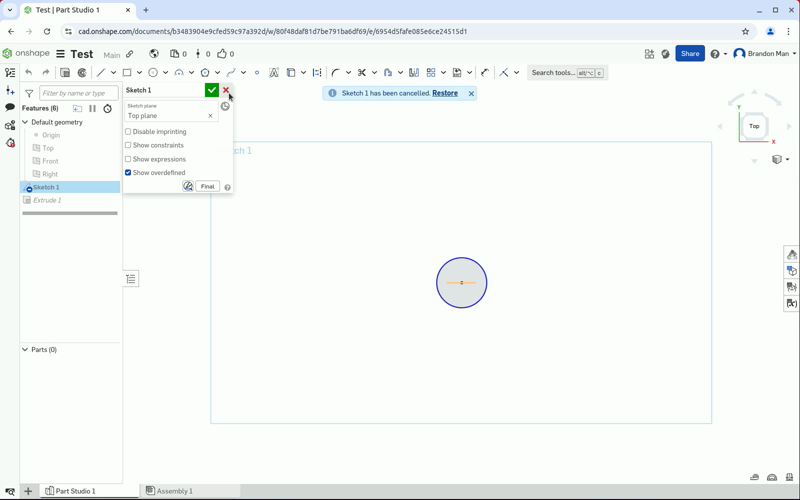
key(shift+s)
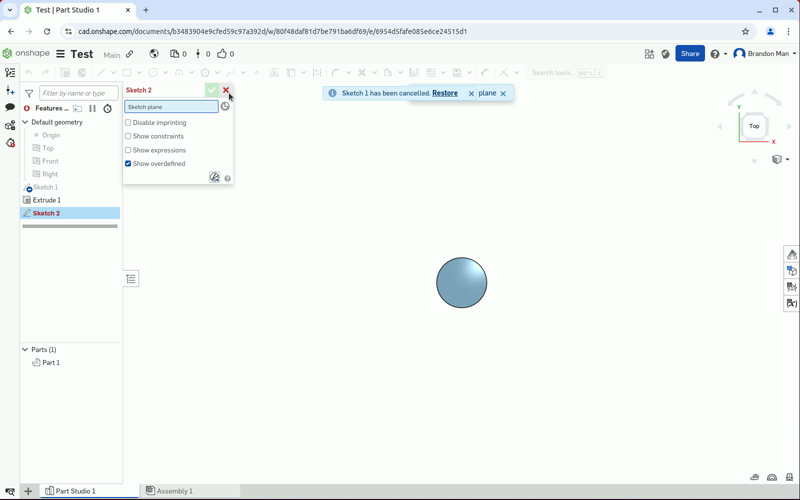
mouse_move(73, 150)
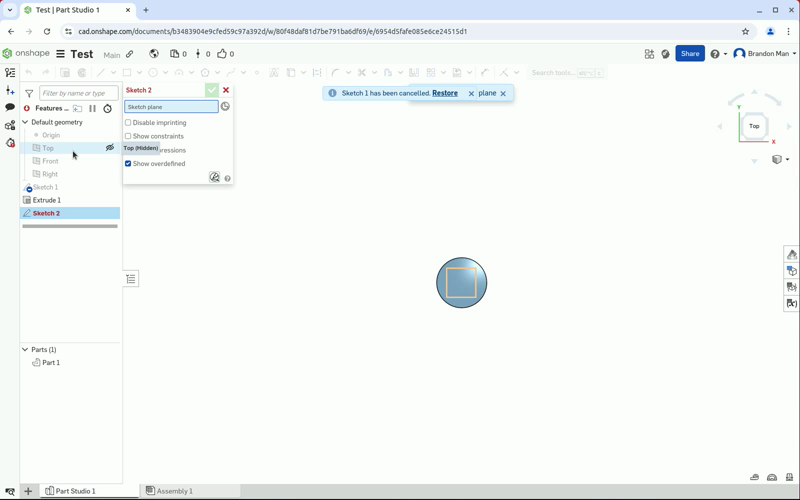
click(73, 150)
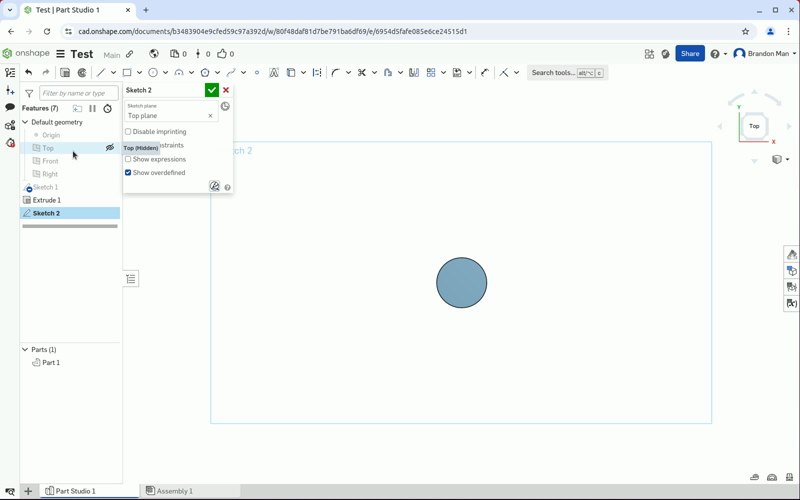
mouse_move(73, 352)
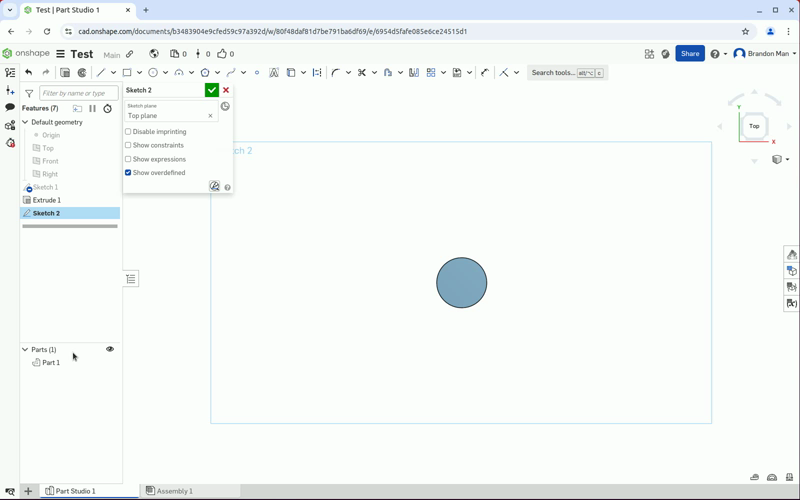
key(y)
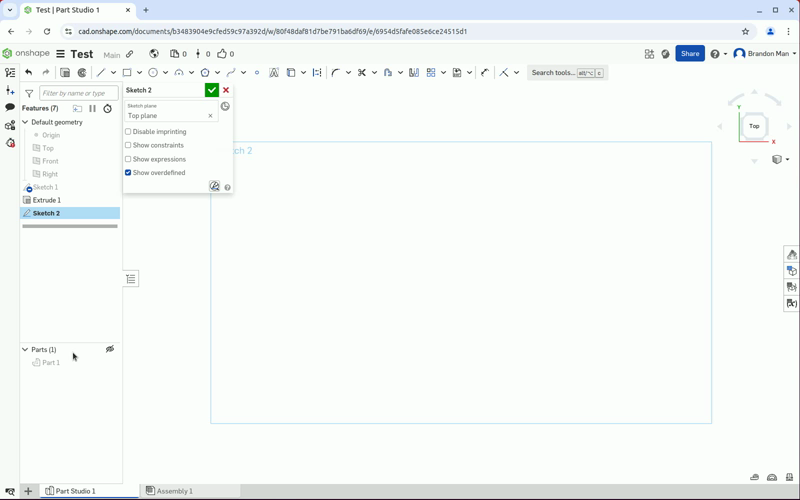
key(a)
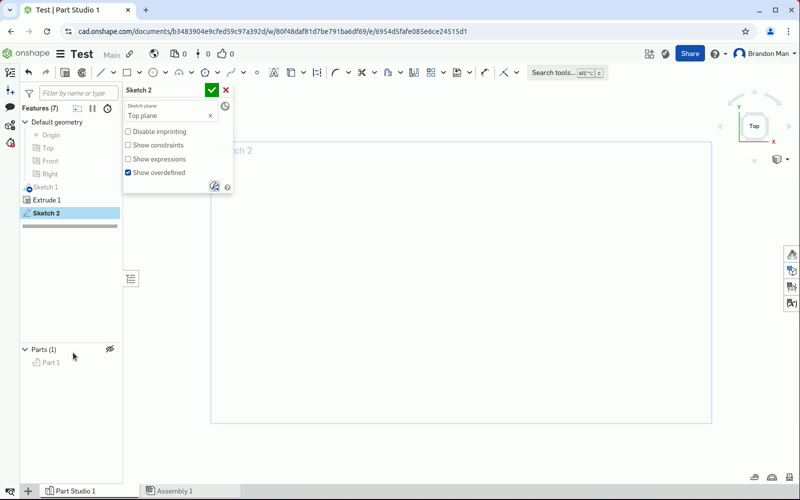
key_down(shift)
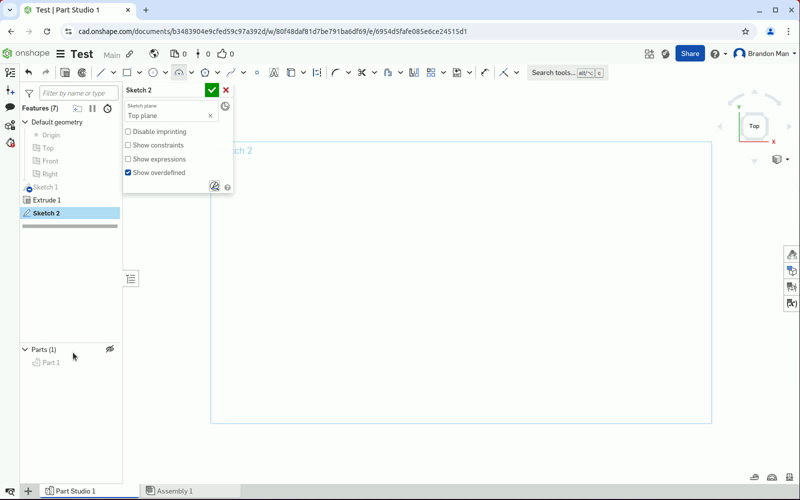
mouse_move(440, 271)
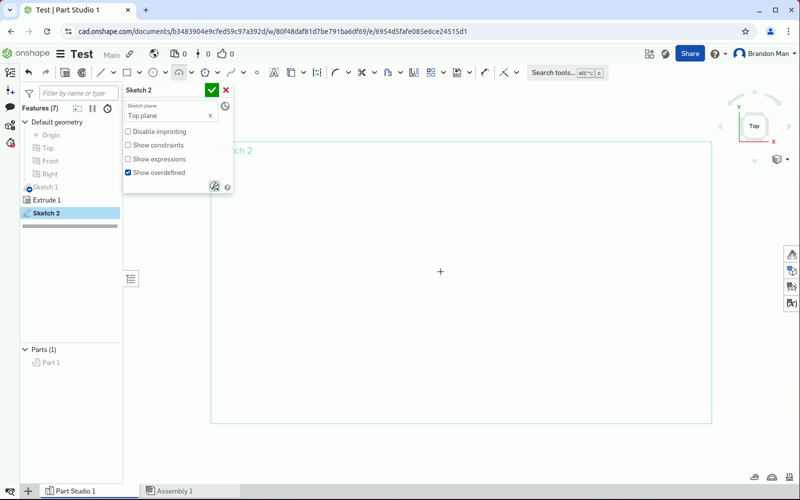
click(440, 271)
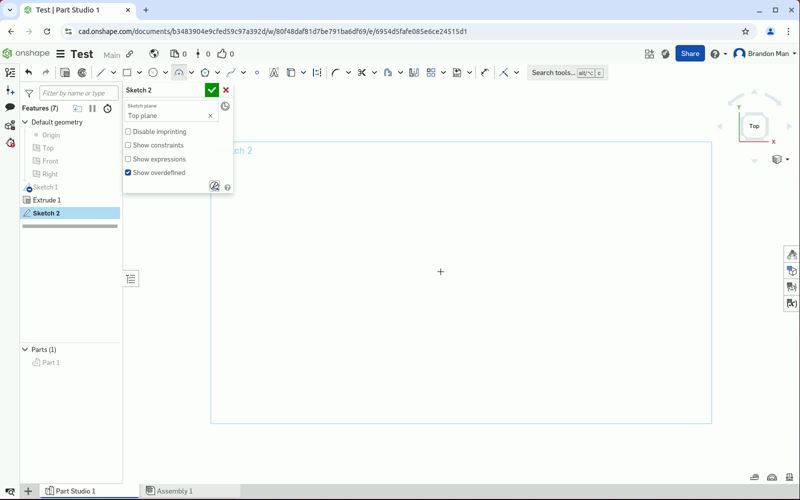
key_up(shift)
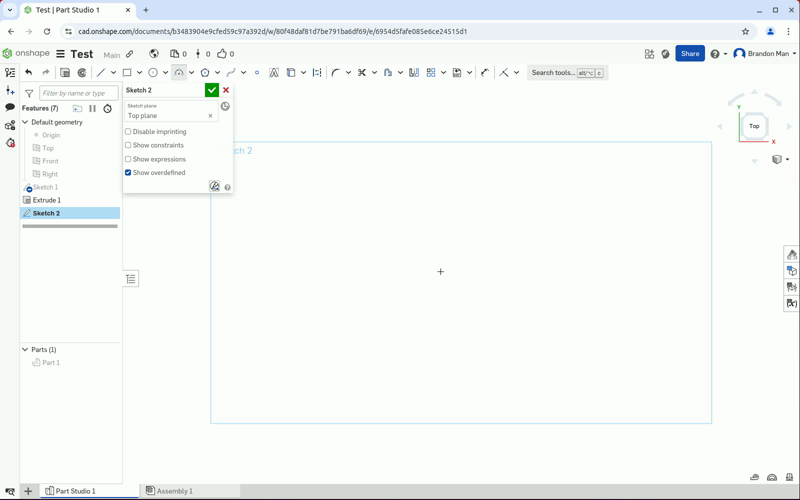
key_down(shift)
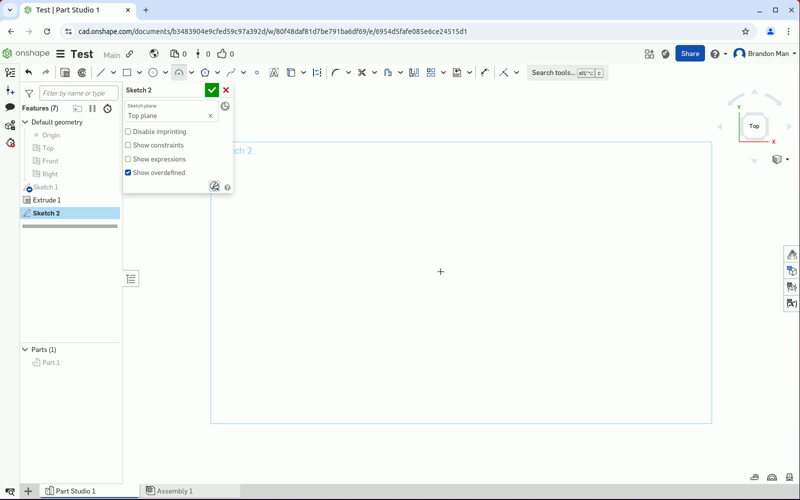
mouse_move(482, 271)
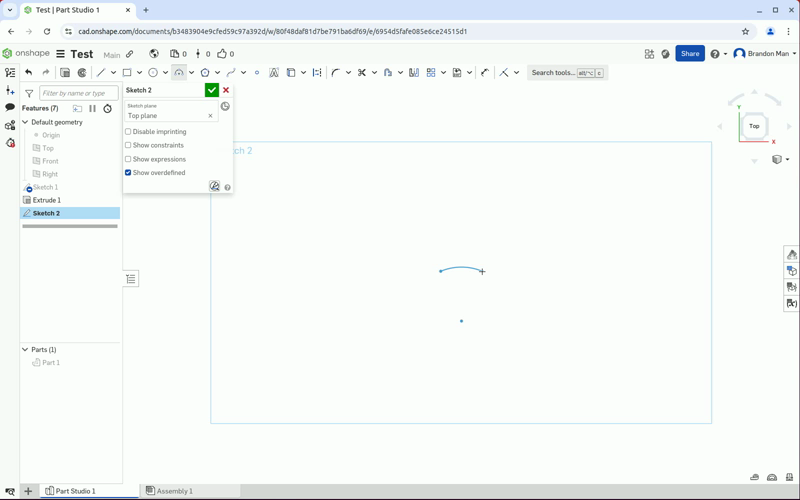
click(482, 271)
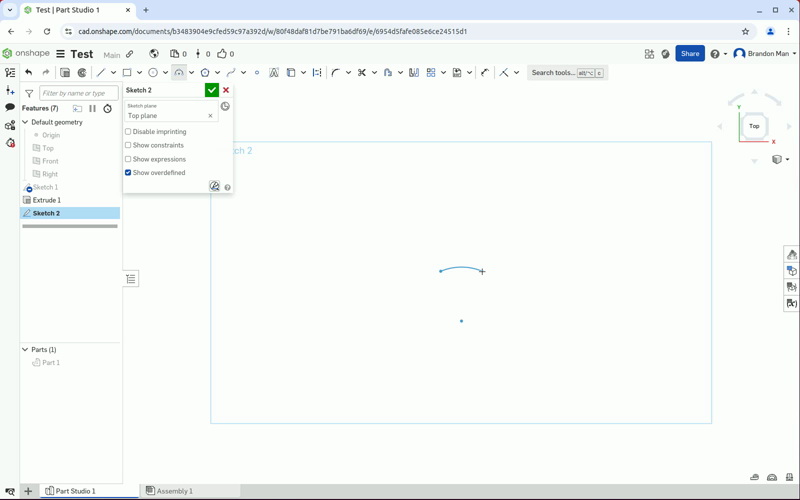
mouse_move(461, 259)
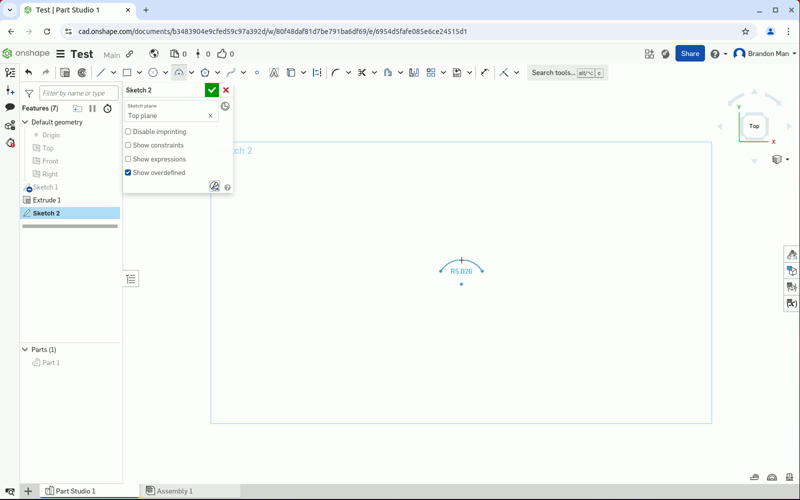
click(461, 259)
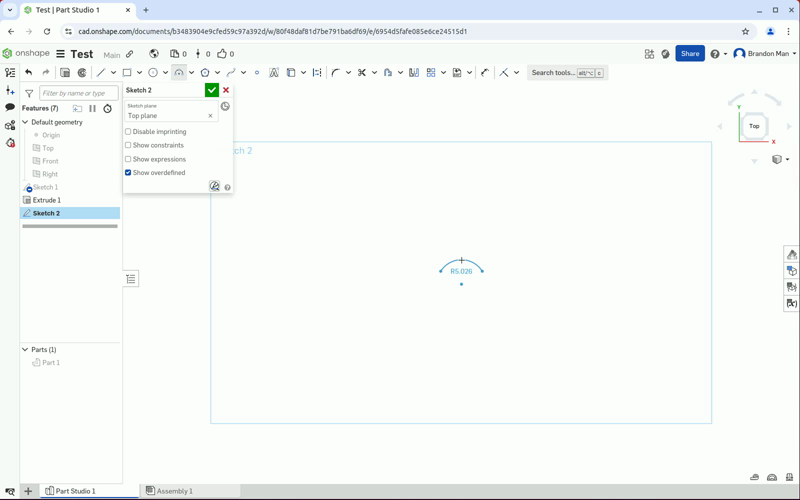
key_up(shift)
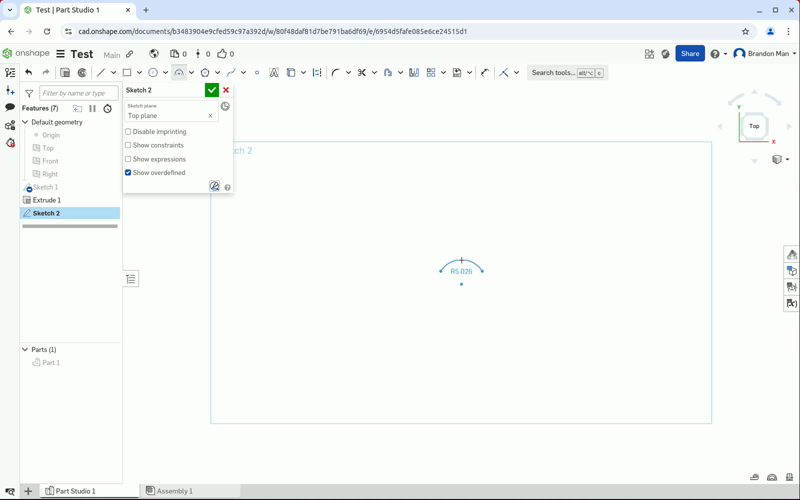
key(esc)
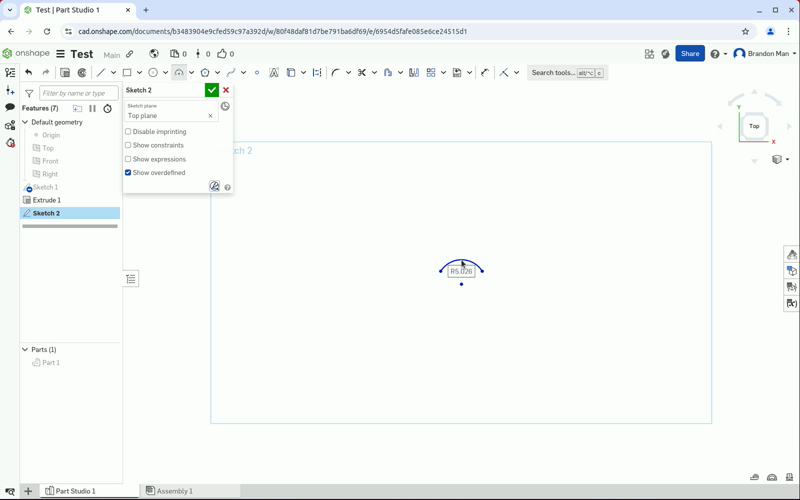
key(l)
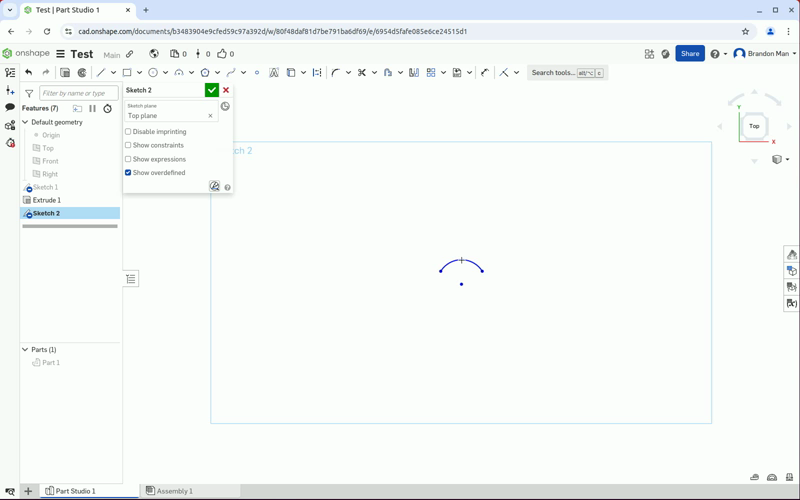
mouse_move(482, 271)
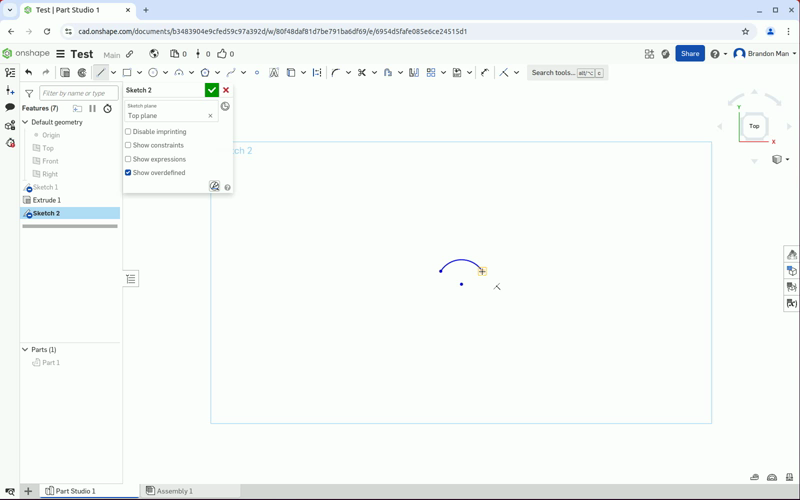
click(482, 271)
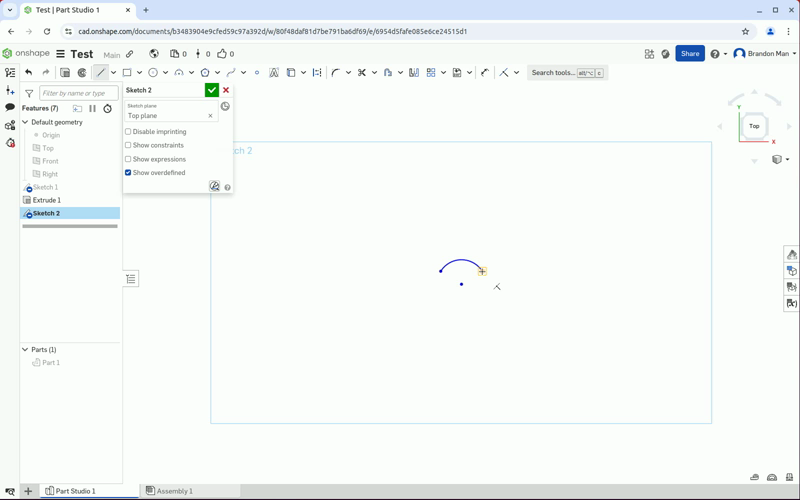
key_down(shift)
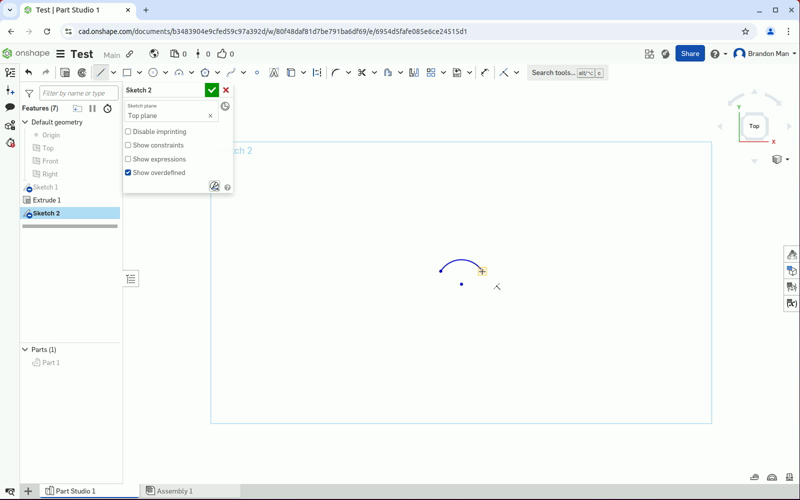
mouse_move(474, 183)
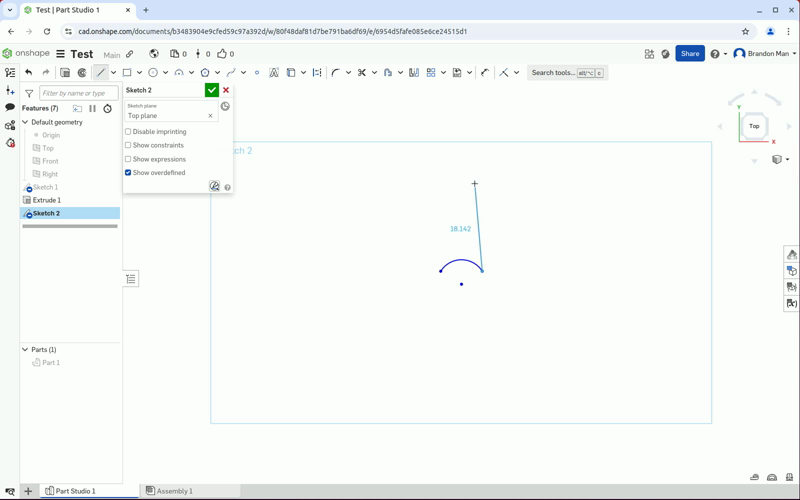
click(474, 183)
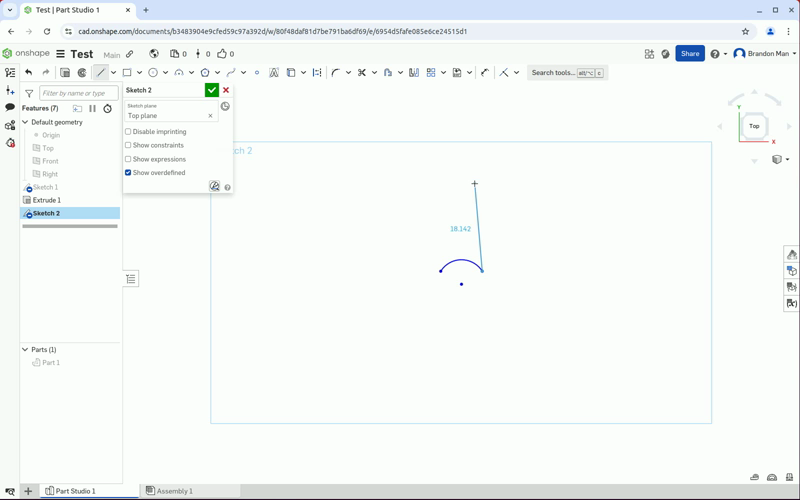
key_up(shift)
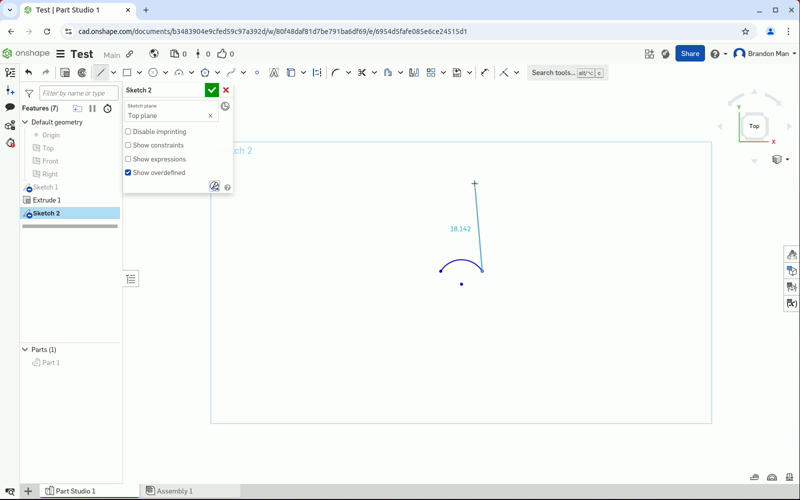
key(esc)
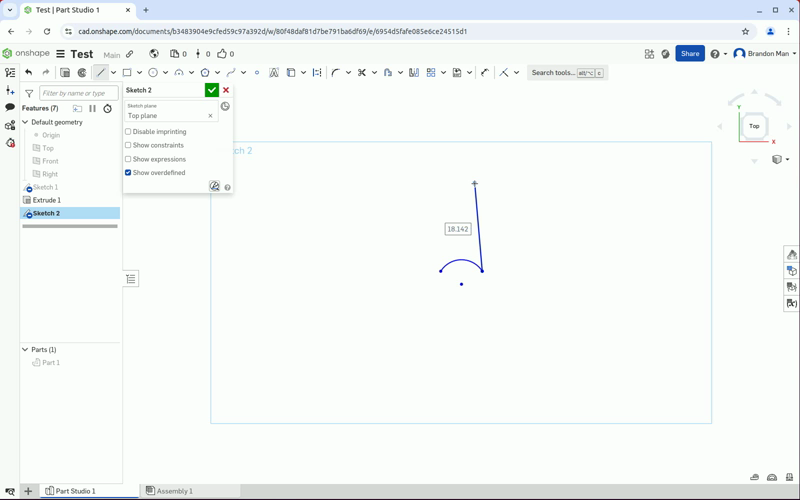
key(a)
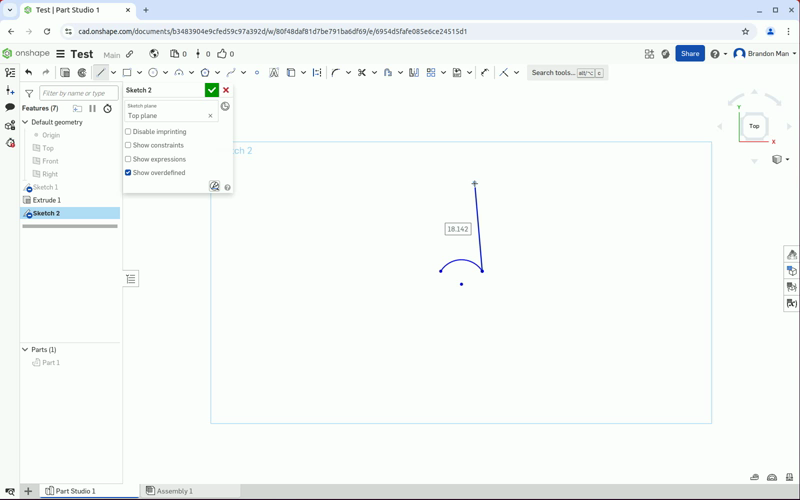
mouse_move(474, 183)
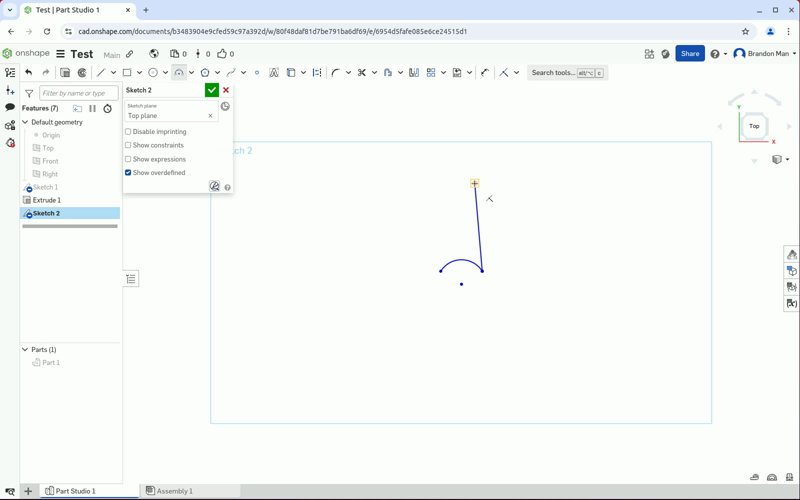
click(474, 183)
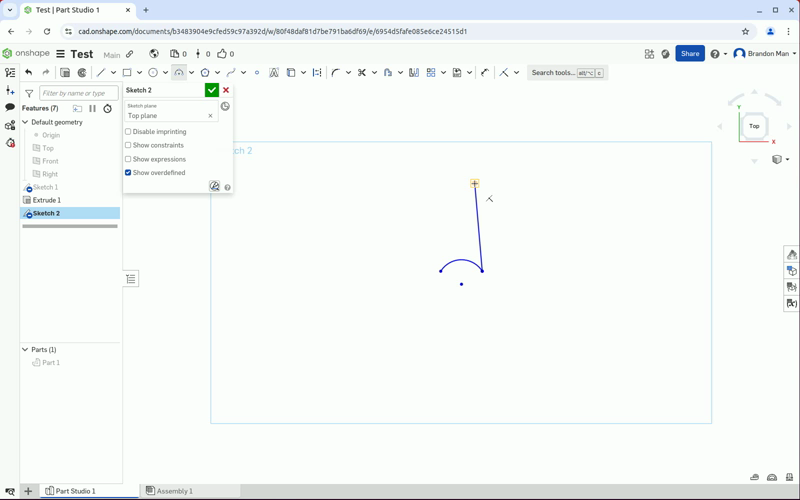
key_down(shift)
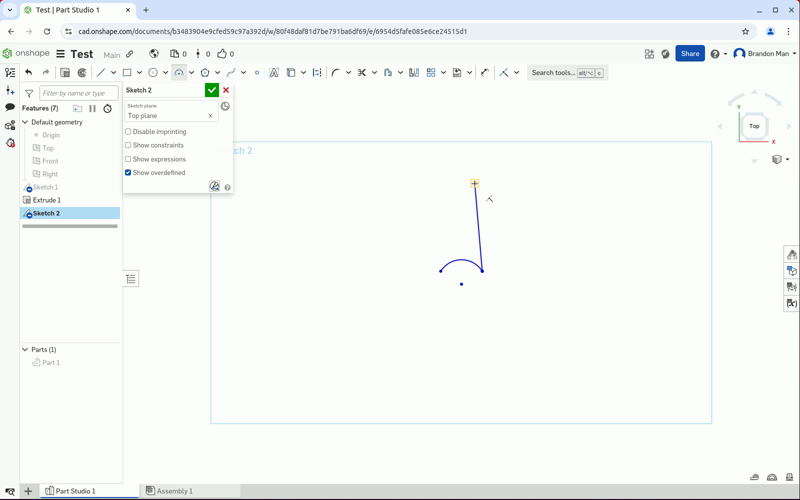
mouse_move(447, 183)
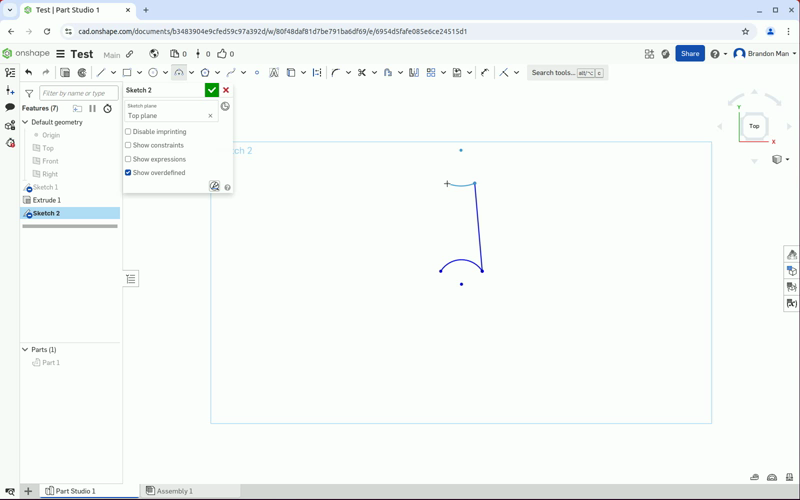
click(447, 183)
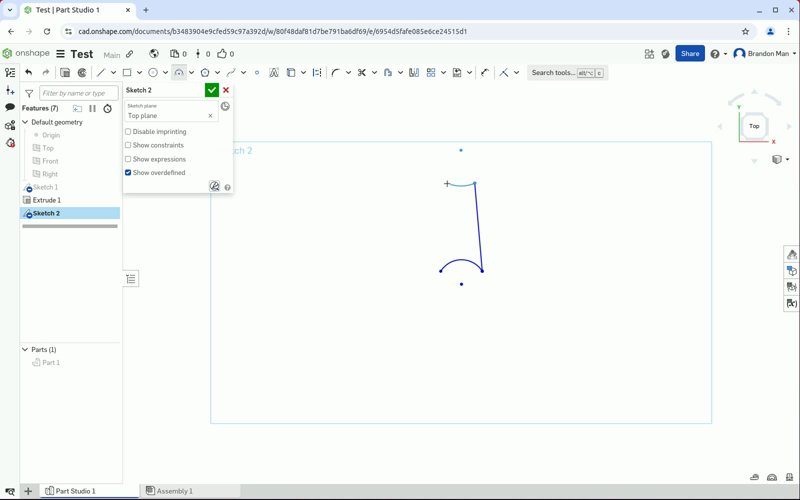
mouse_move(461, 170)
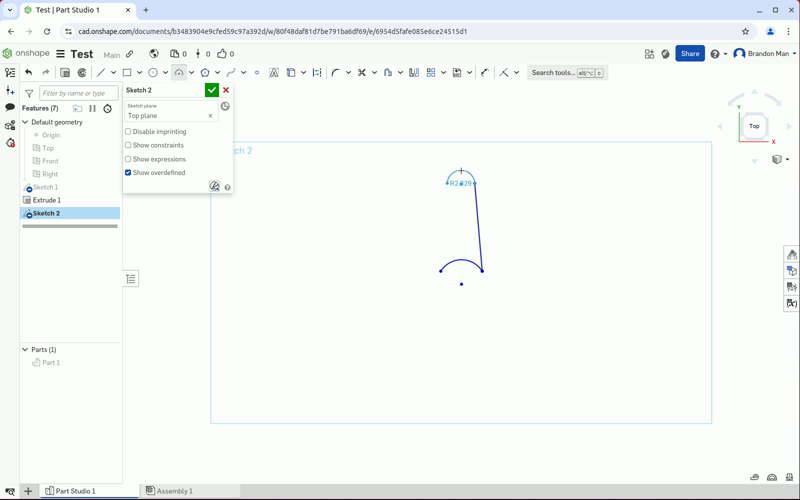
click(461, 170)
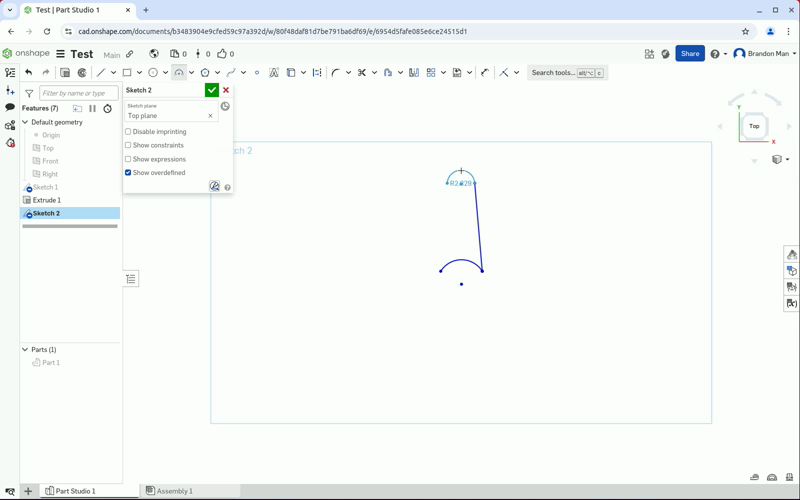
key_up(shift)
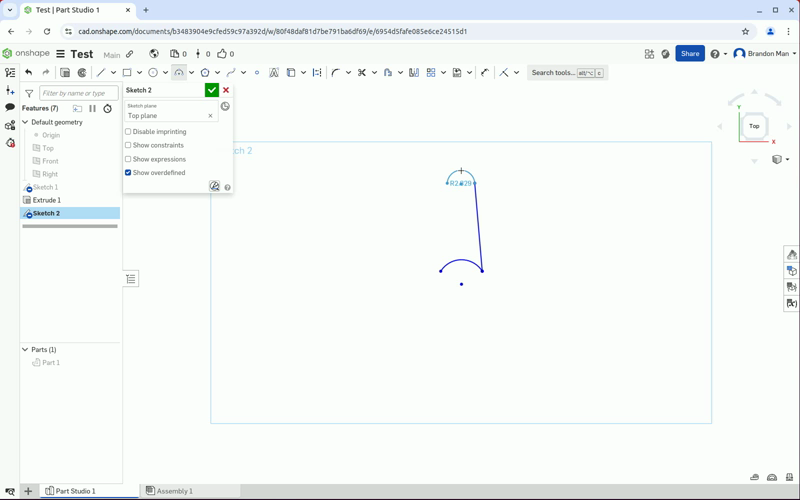
key(esc)
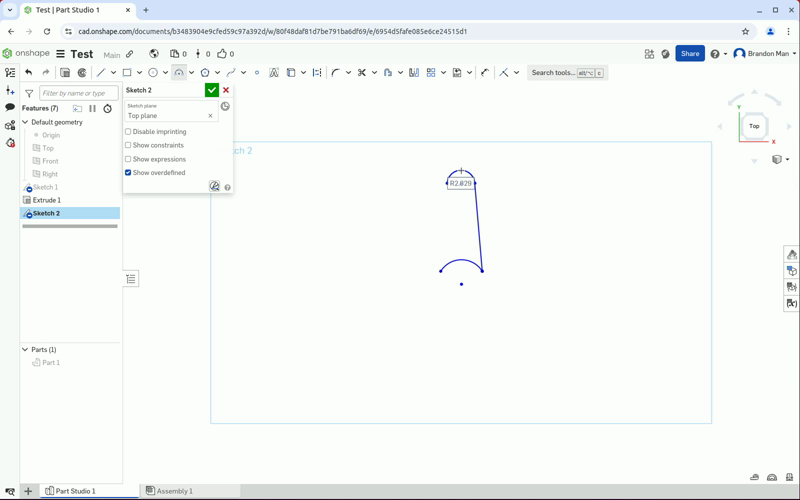
key(l)
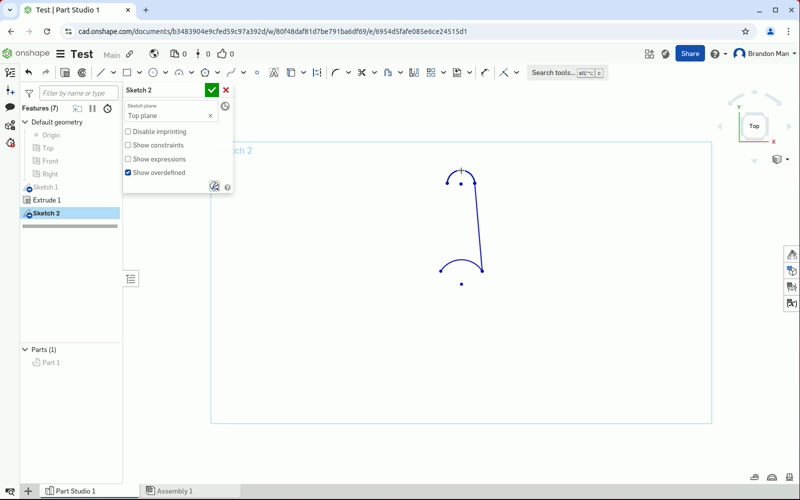
mouse_move(447, 183)
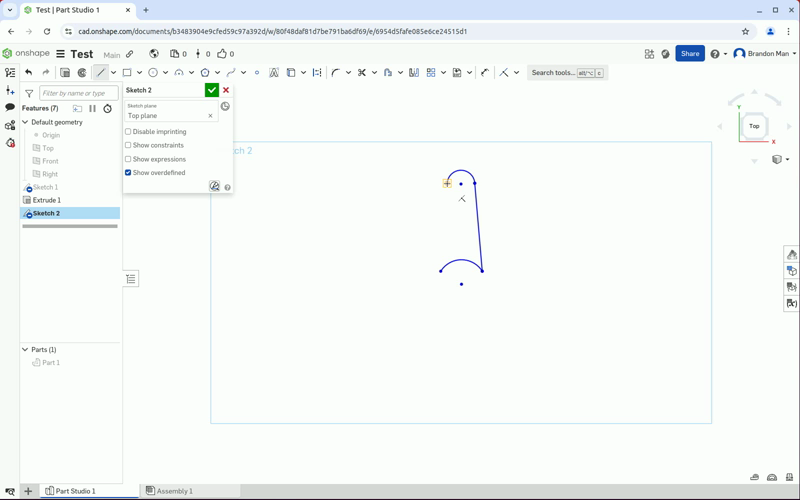
click(447, 183)
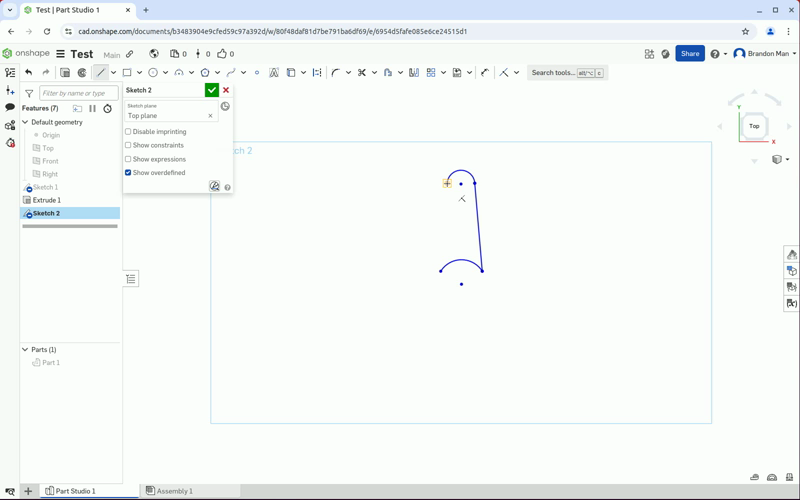
key_down(shift)
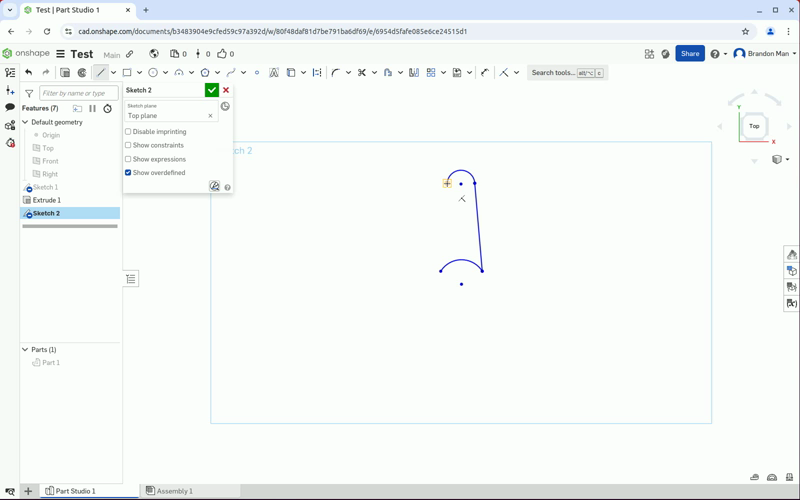
mouse_move(440, 271)
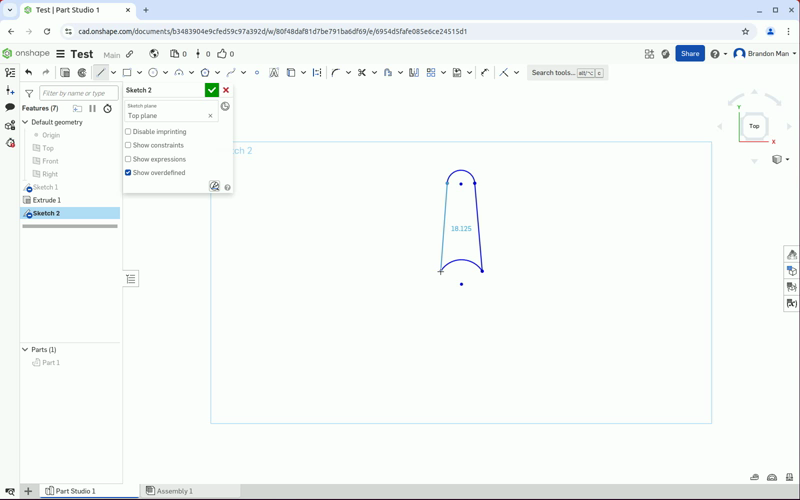
key_up(shift)
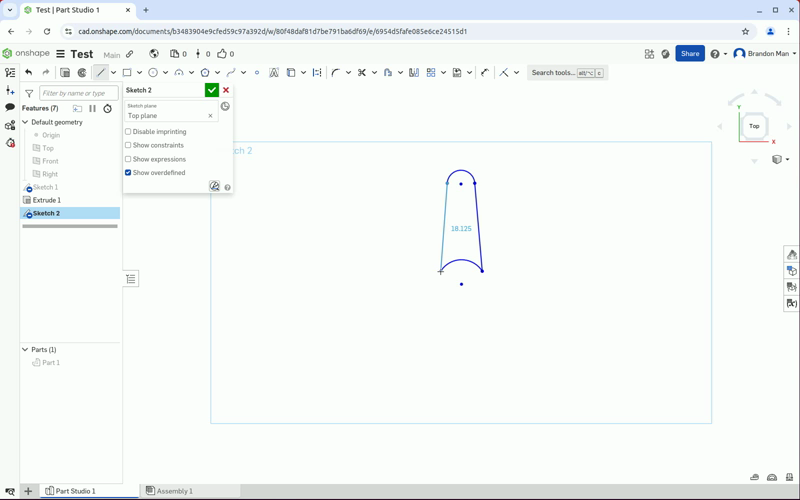
click(440, 271)
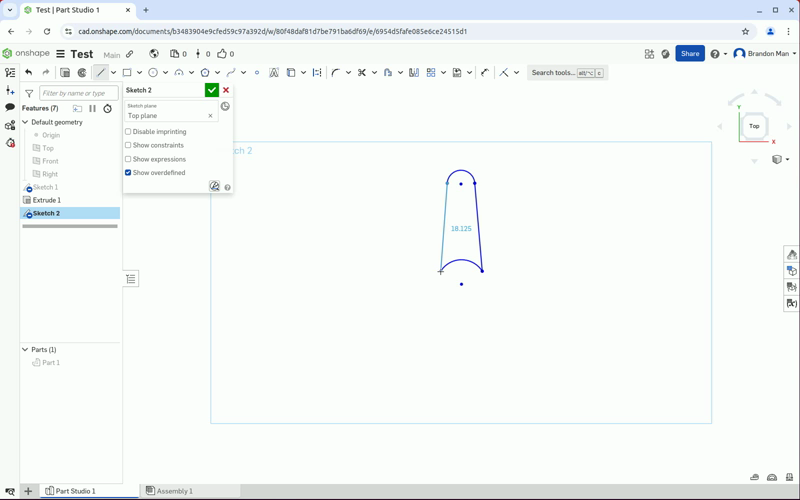
key(esc)
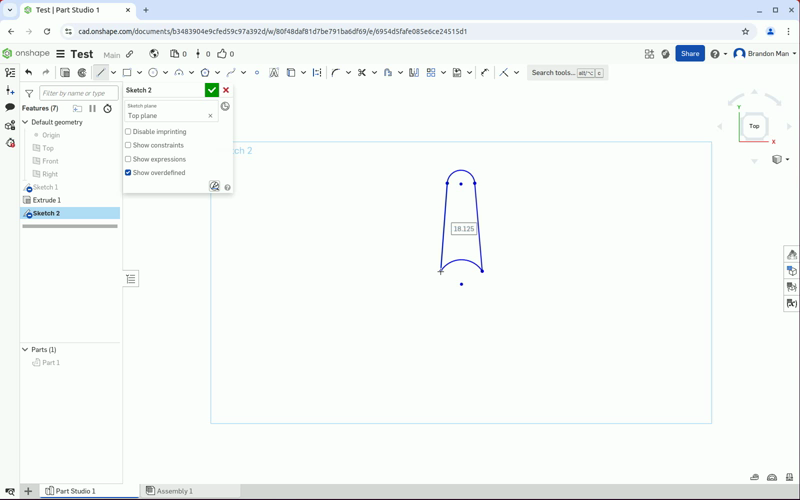
mouse_move(460, 205)
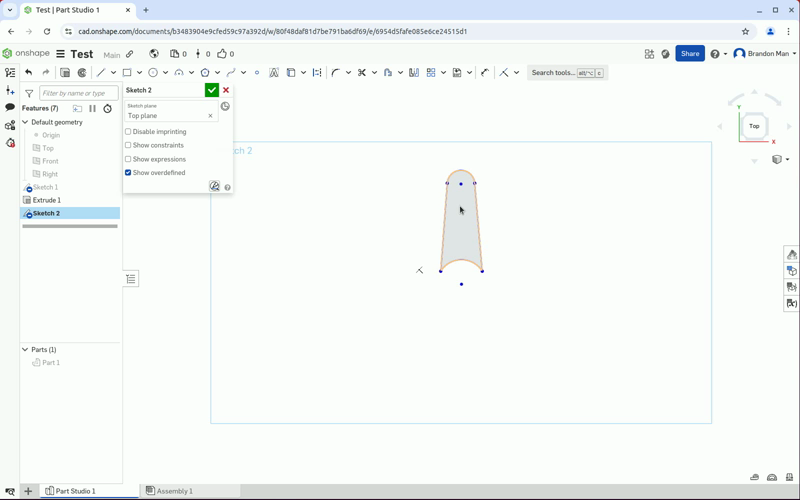
click(460, 205)
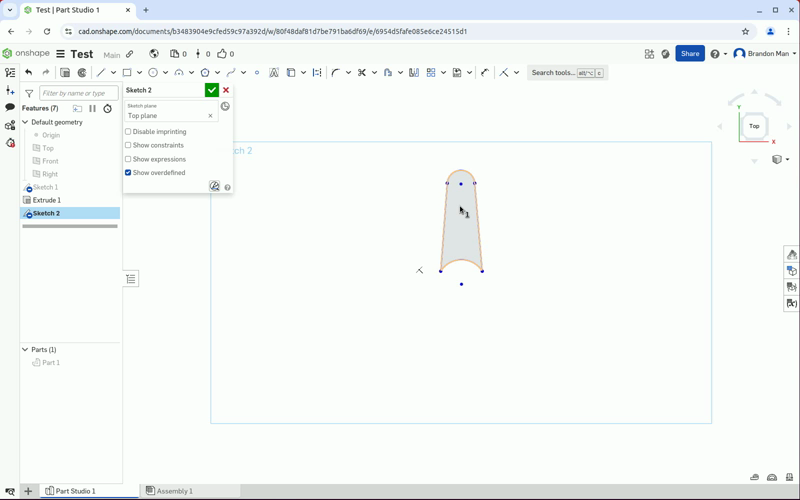
mouse_move(73, 352)
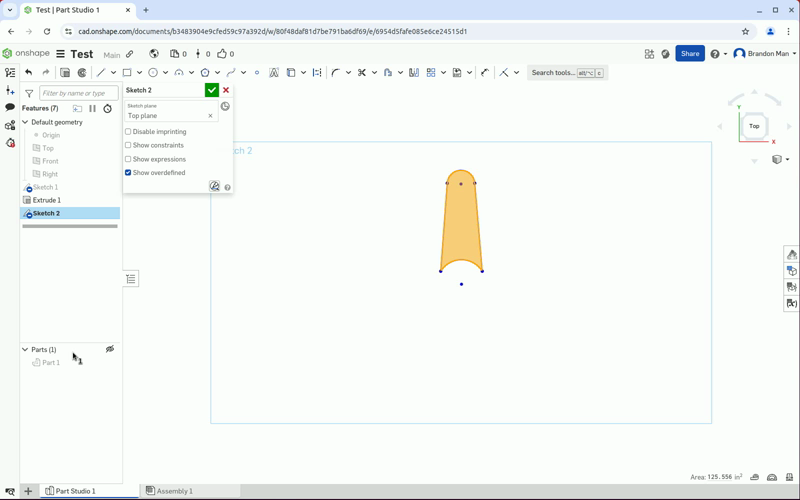
key(shift+y)
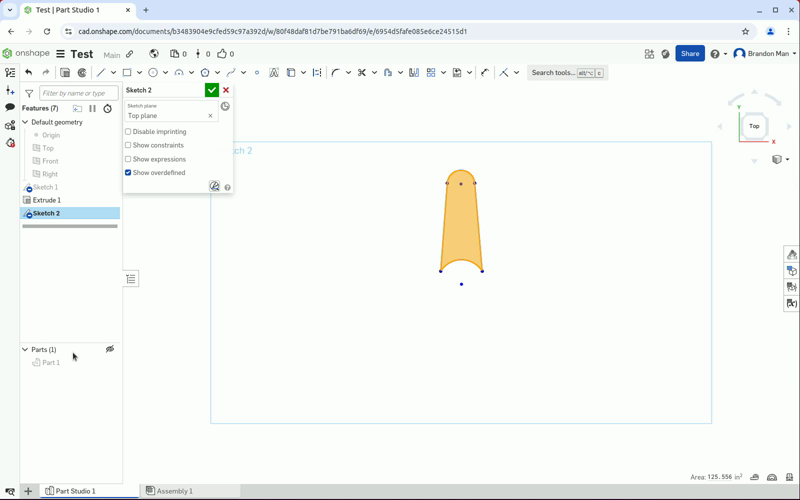
key(shift+e)
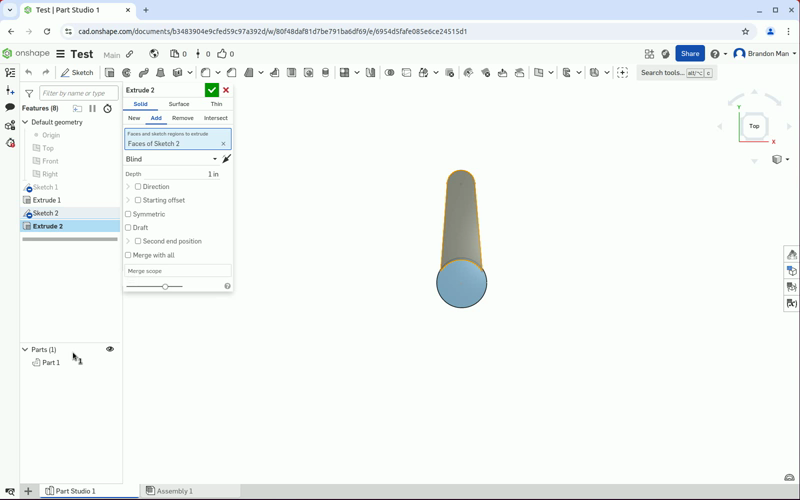
mouse_move(143, 106)
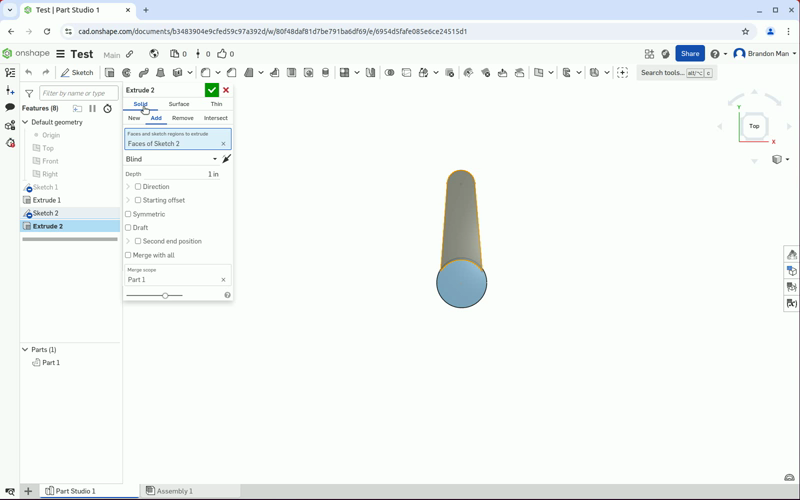
click(143, 106)
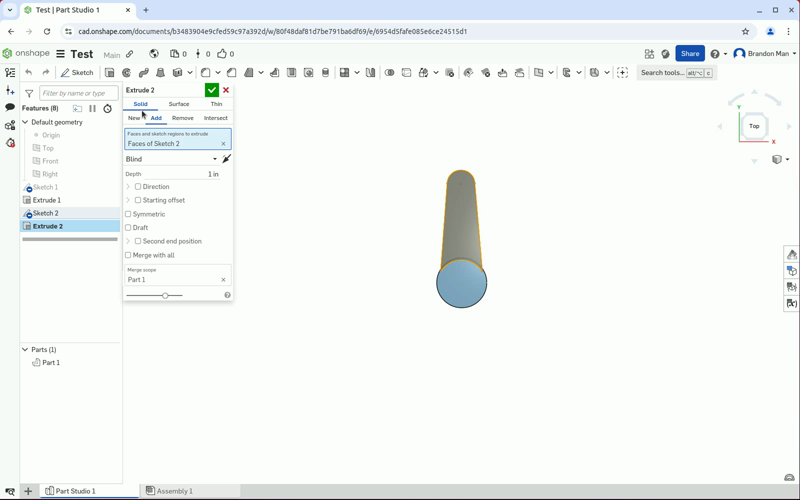
mouse_move(137, 120)
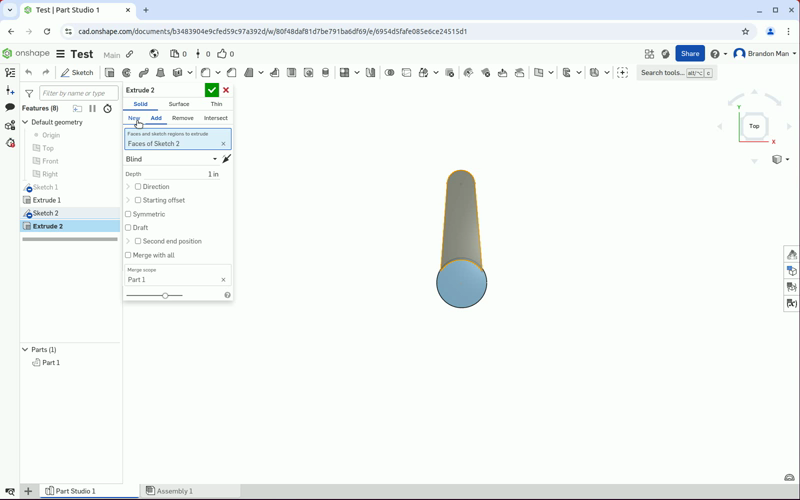
click(137, 120)
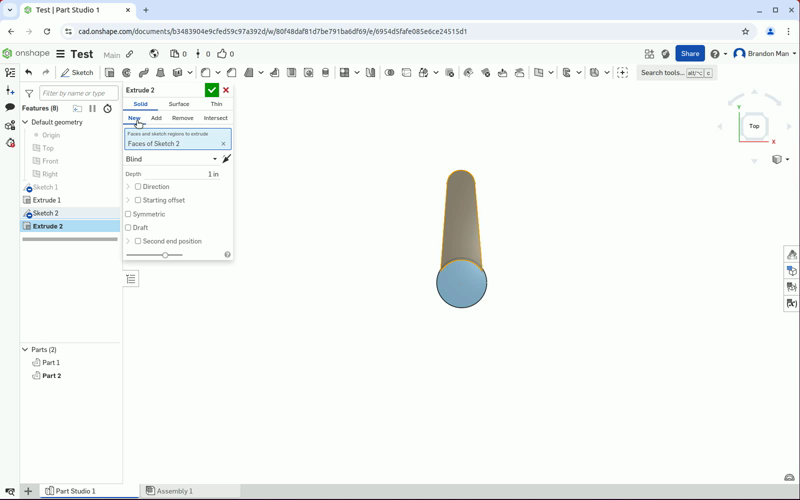
key(tab, 4)
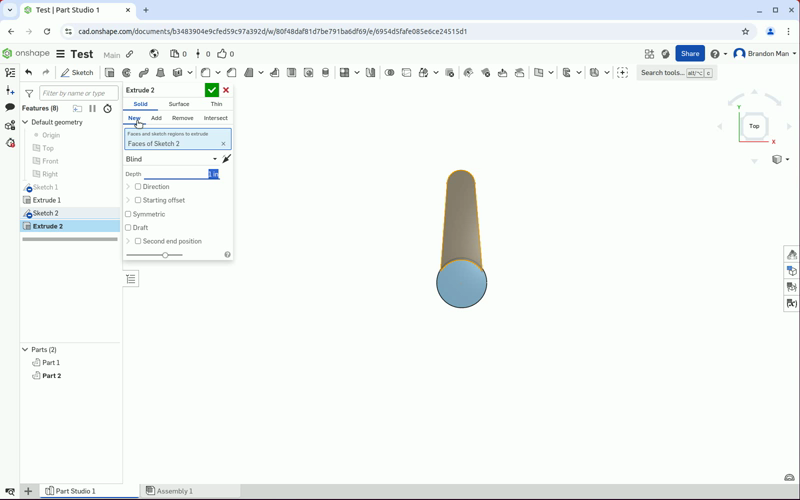
text(-2.166)
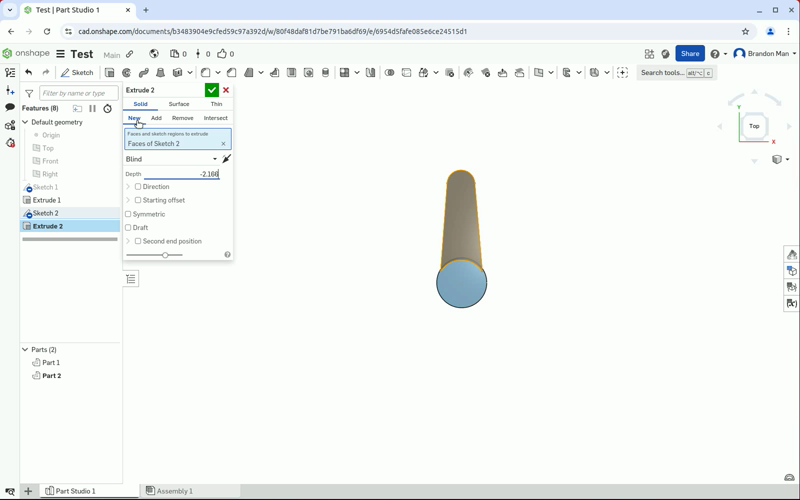
key(enter)
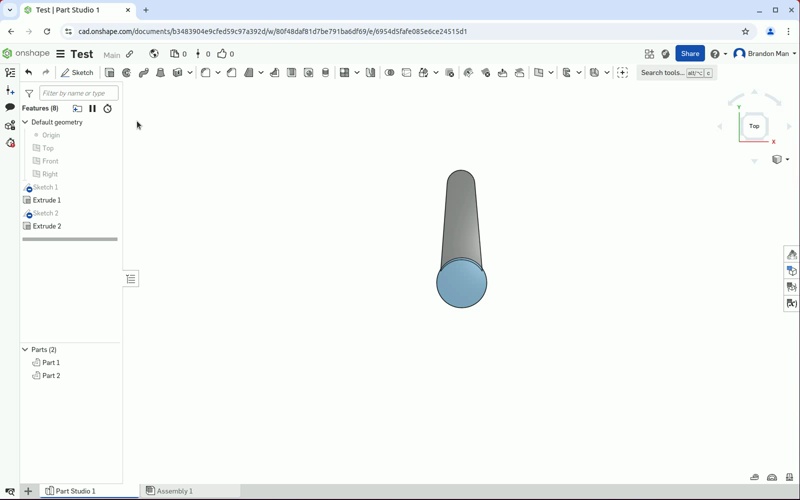
key(shift+h)
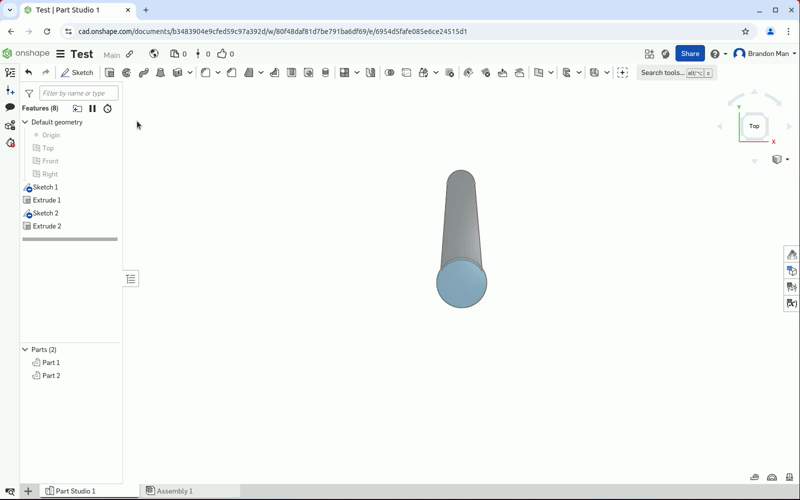
key(shift+h)
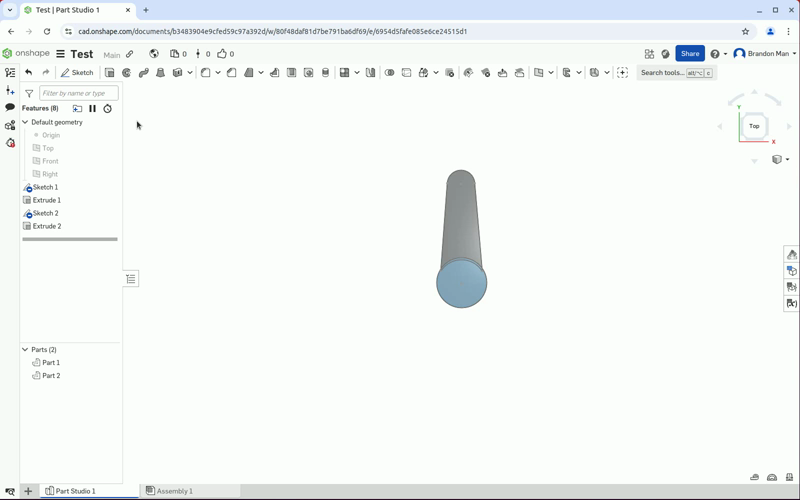
key(shift+7)
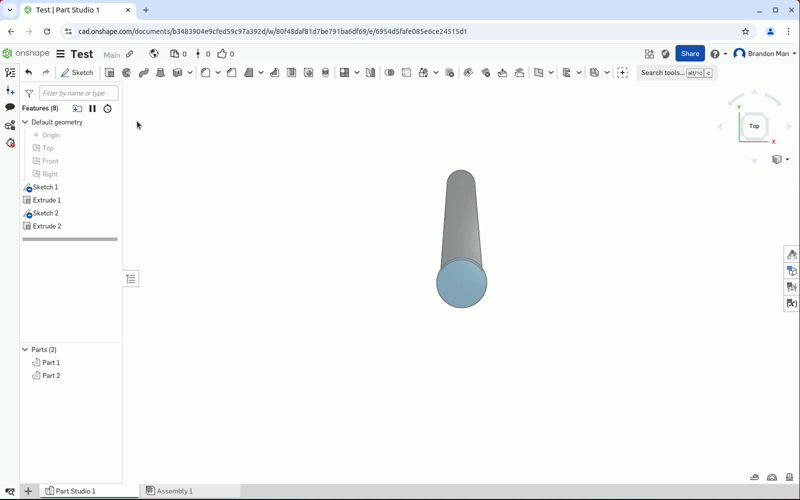
key(up, 3)
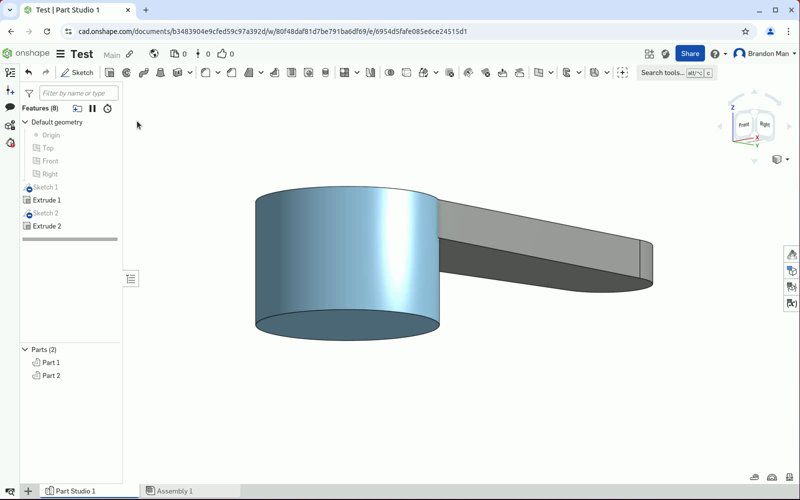
key(left, 3)
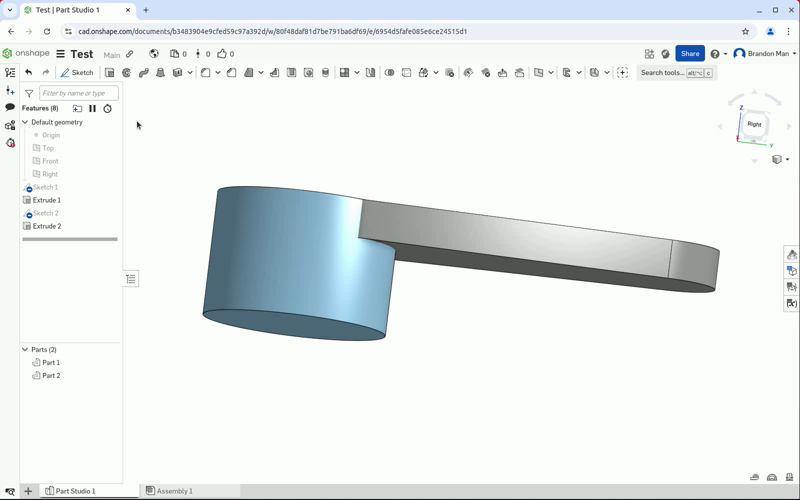
key(right, 3)
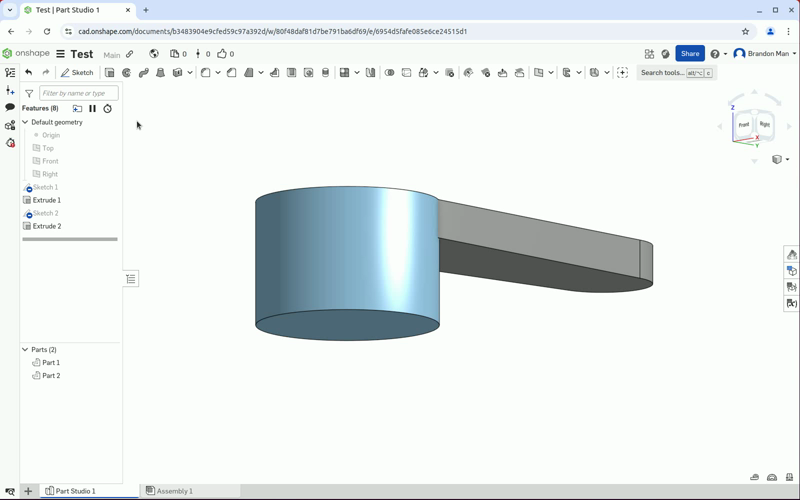
key(down, 3)
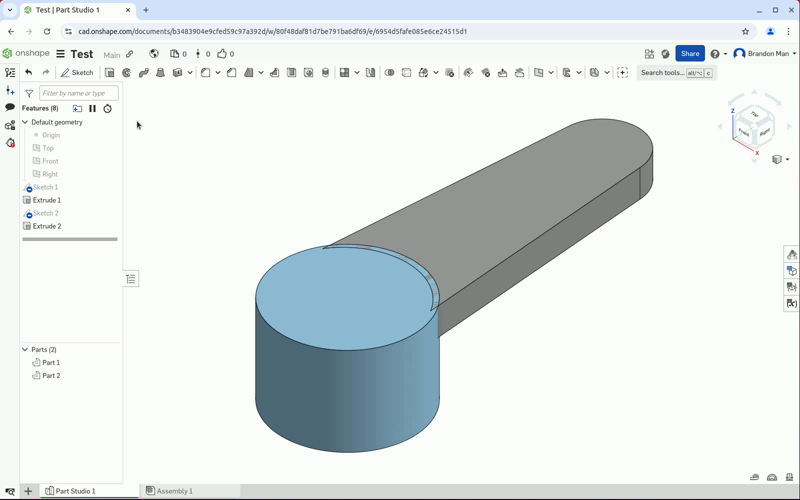
mouse_move(73, 189)
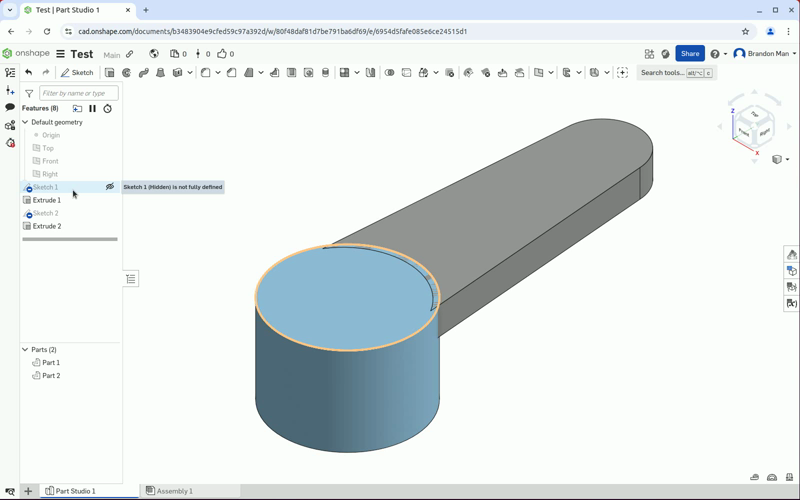
click(73, 189)